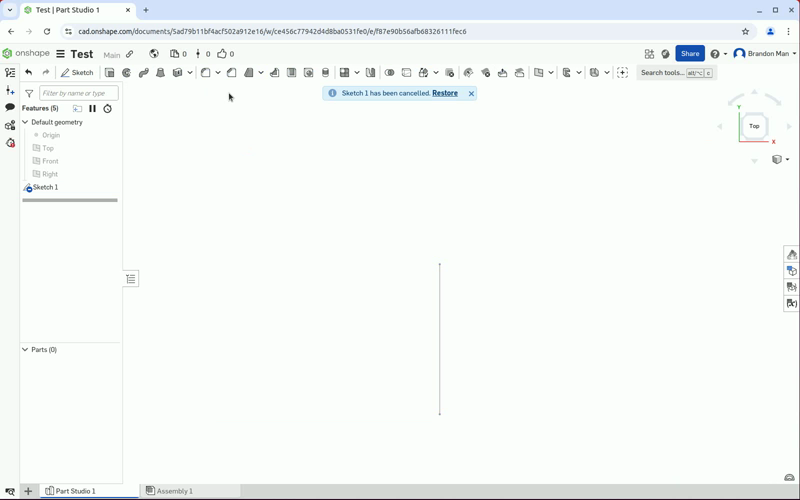
key(shift+h)
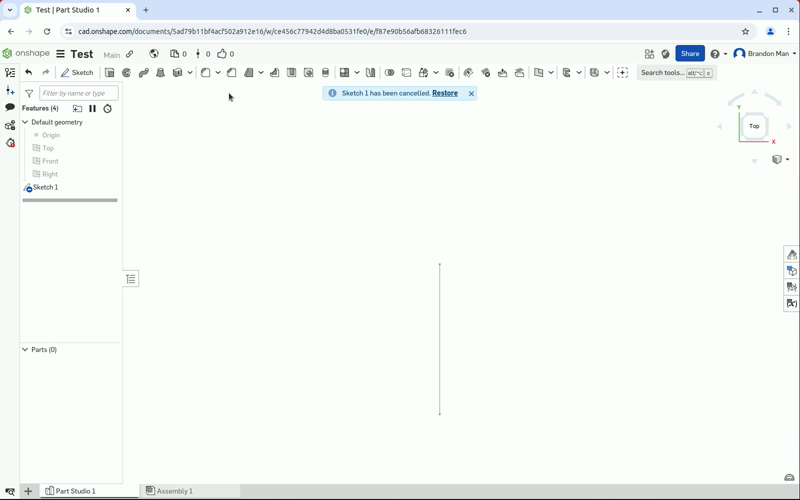
key(shift+s)
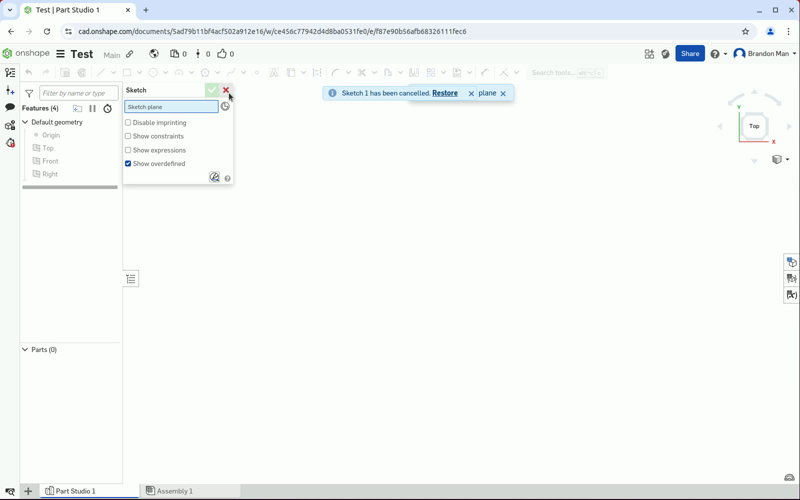
mouse_move(73, 150)
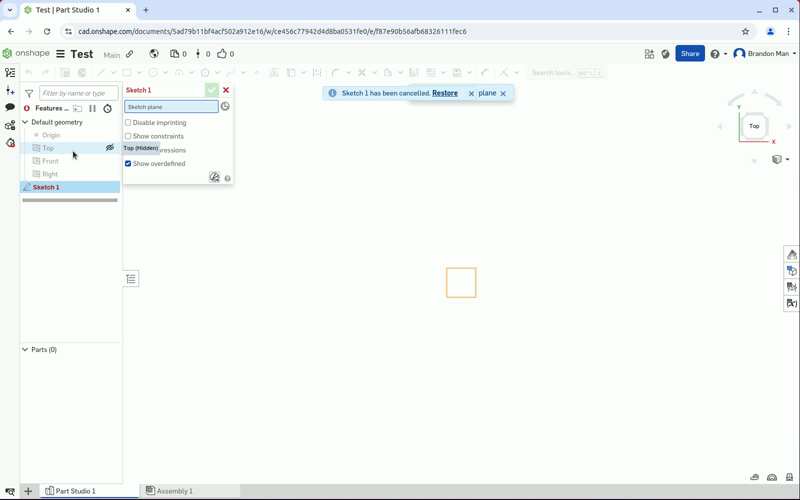
click(73, 150)
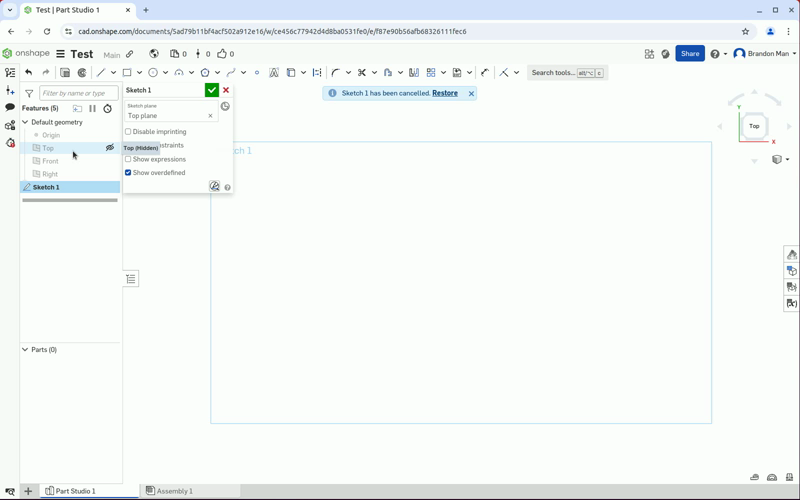
mouse_move(73, 352)
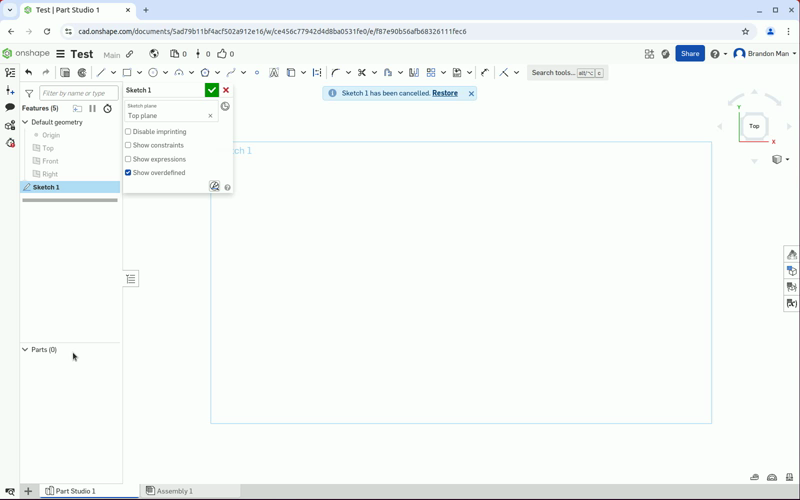
key(y)
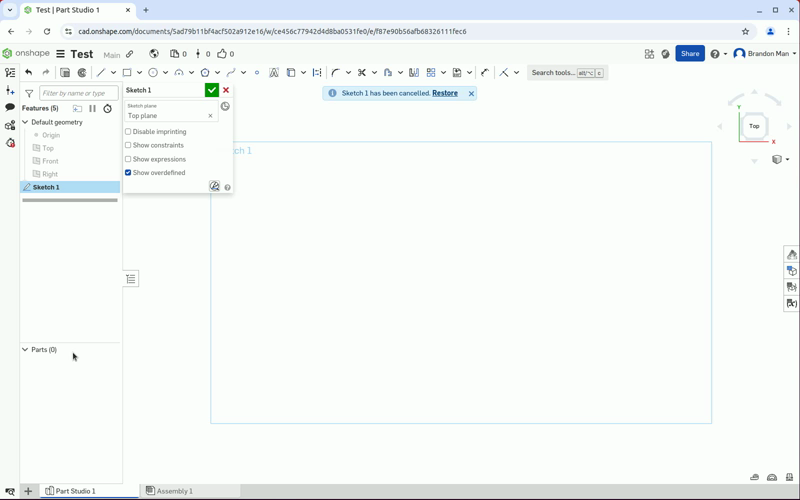
key(l)
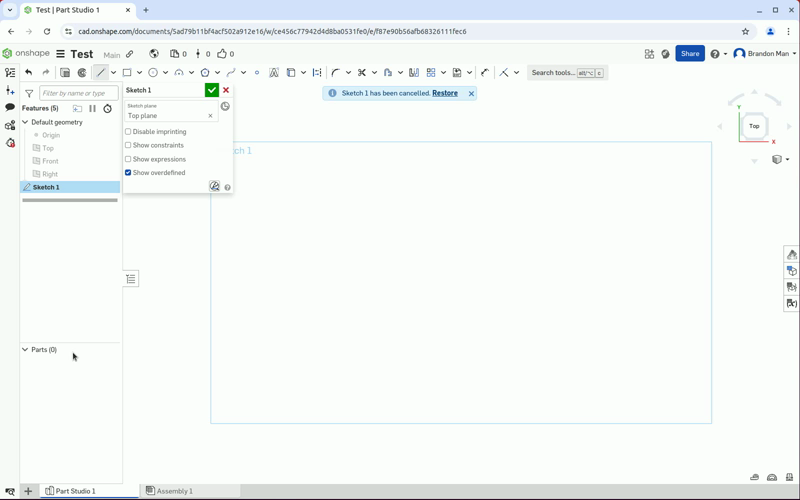
key_down(shift)
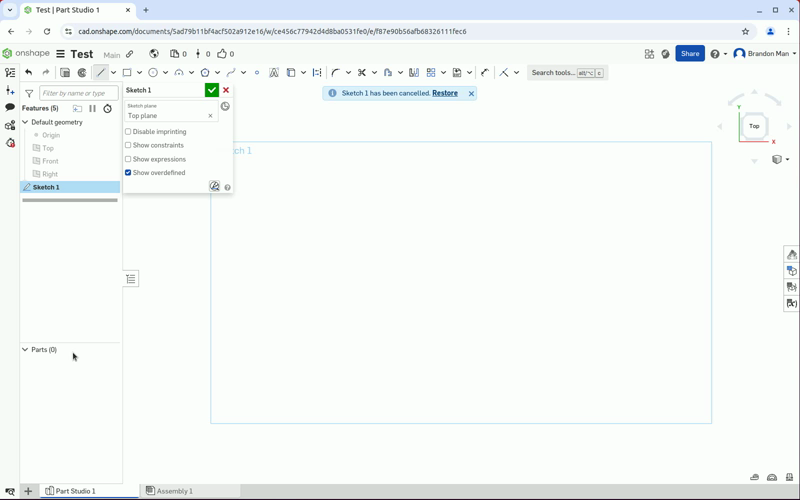
mouse_move(370, 282)
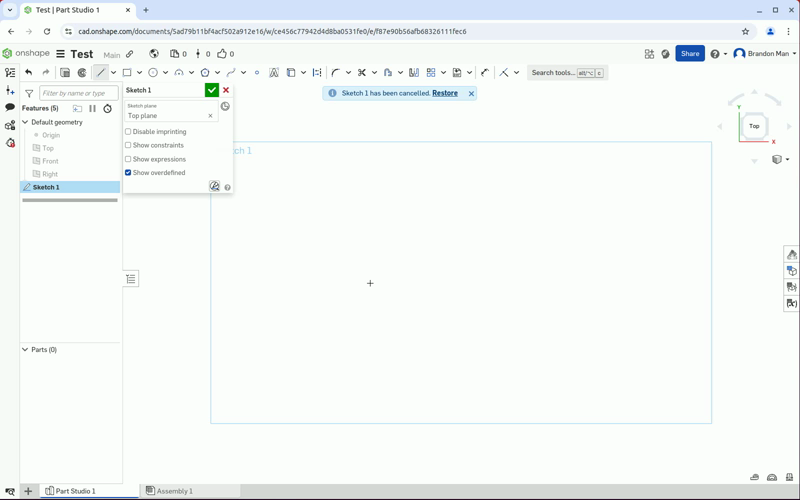
click(370, 282)
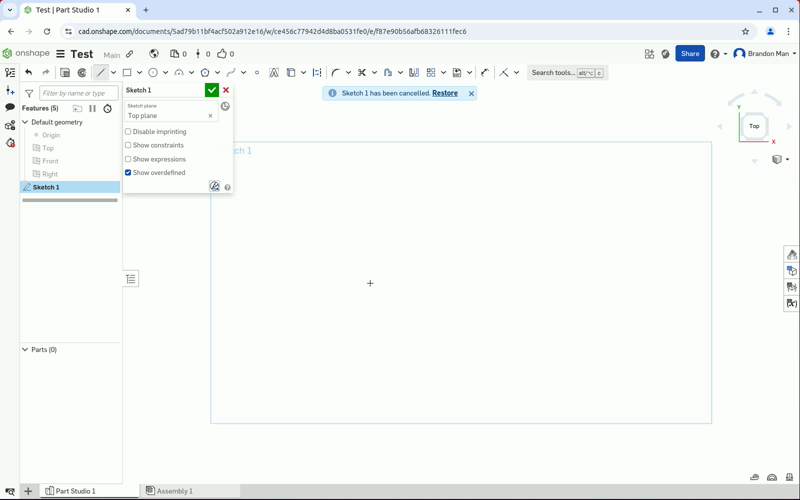
key_up(shift)
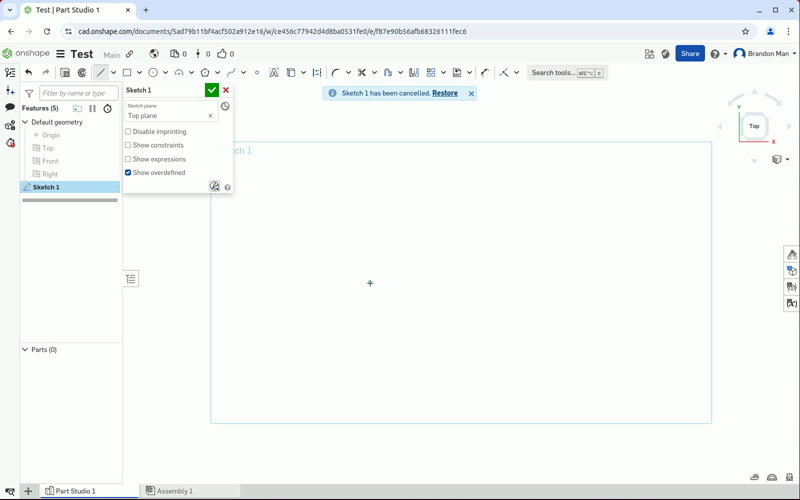
key_down(shift)
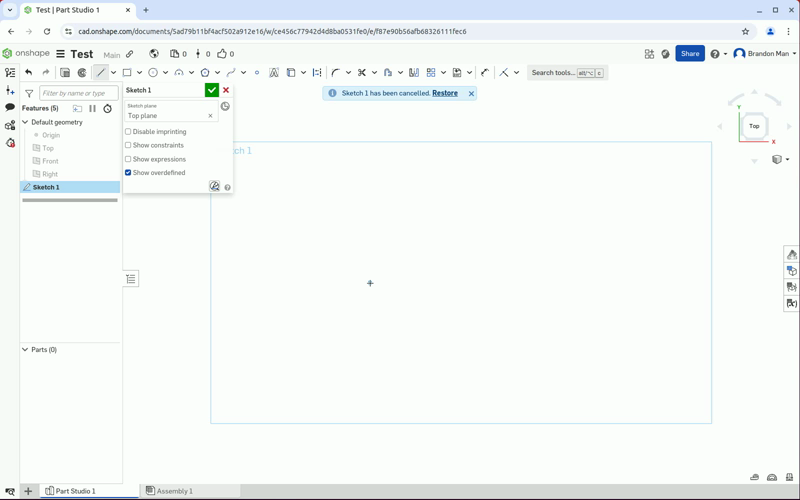
mouse_move(461, 282)
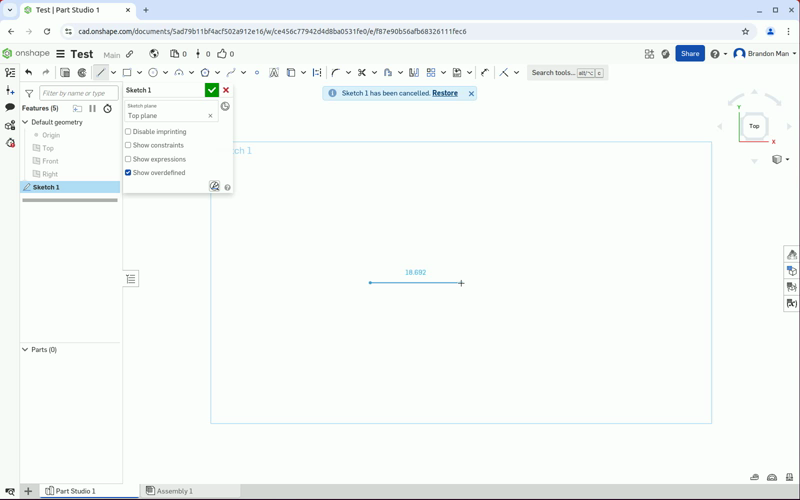
click(461, 282)
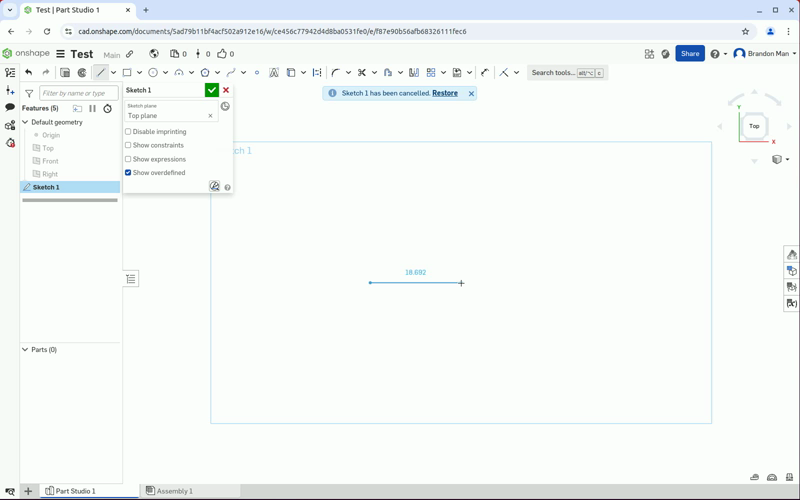
key_up(shift)
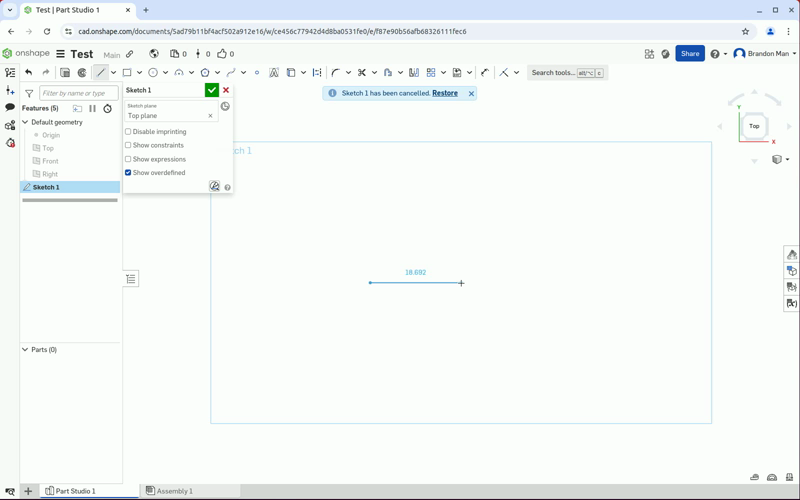
key_down(shift)
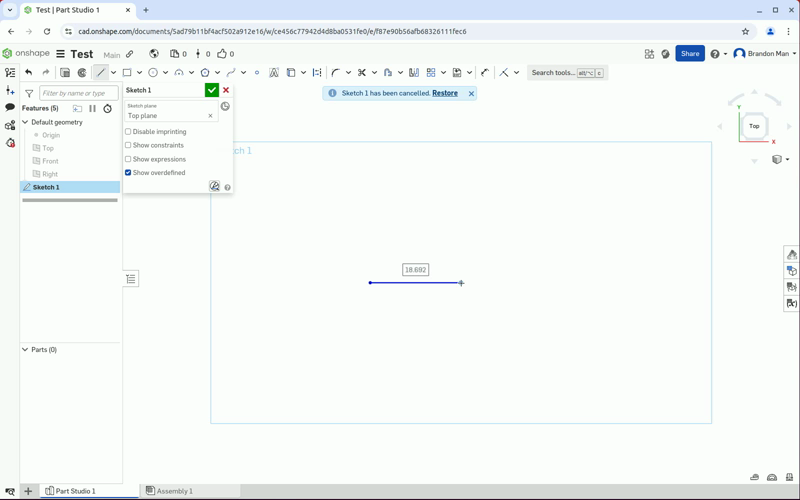
mouse_move(461, 193)
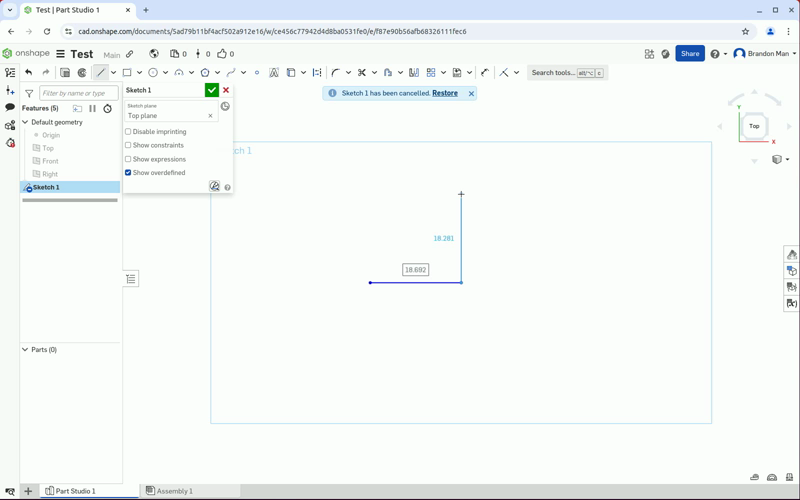
click(461, 193)
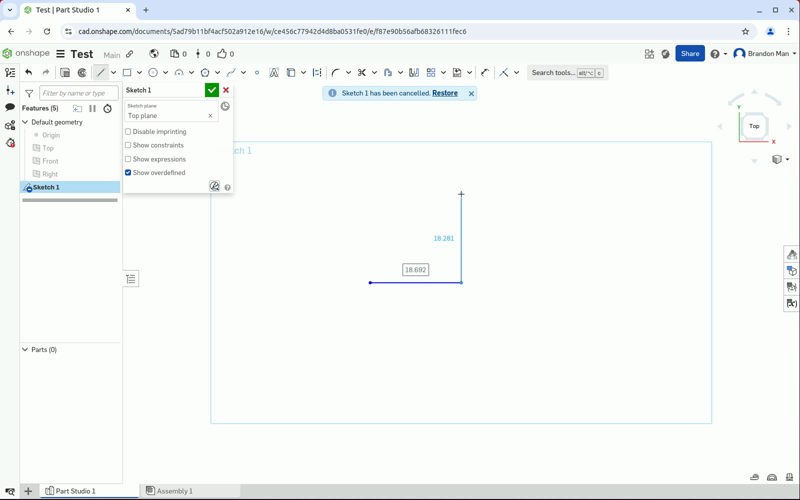
key_up(shift)
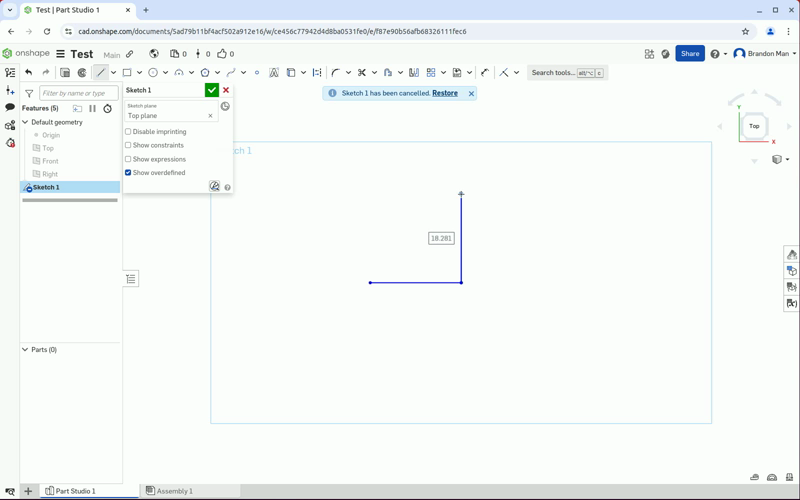
key_down(shift)
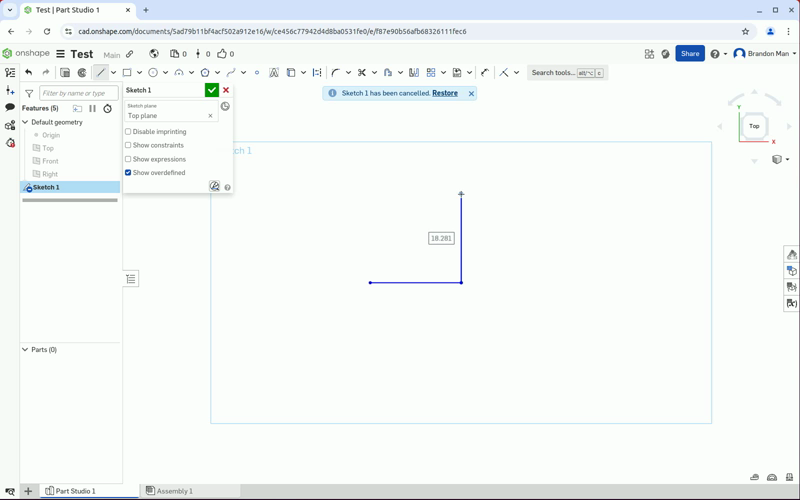
mouse_move(370, 193)
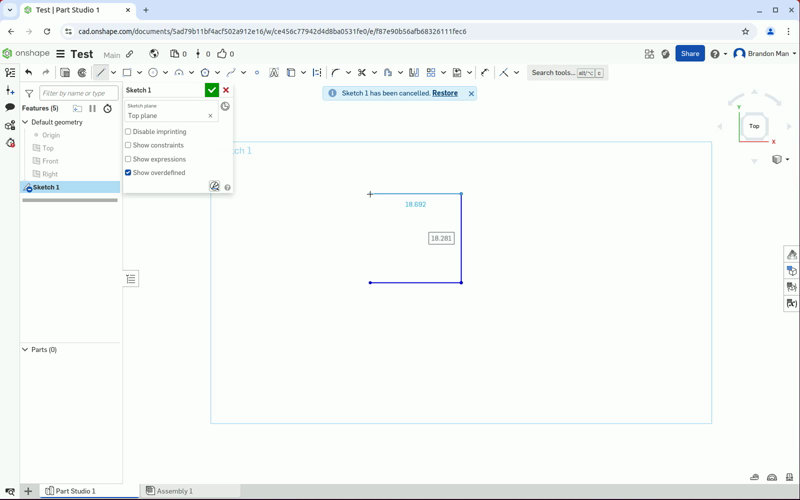
click(370, 193)
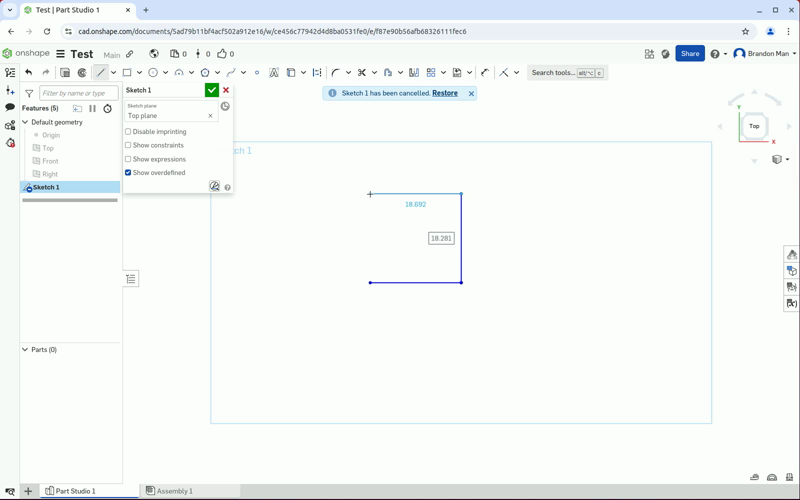
key_up(shift)
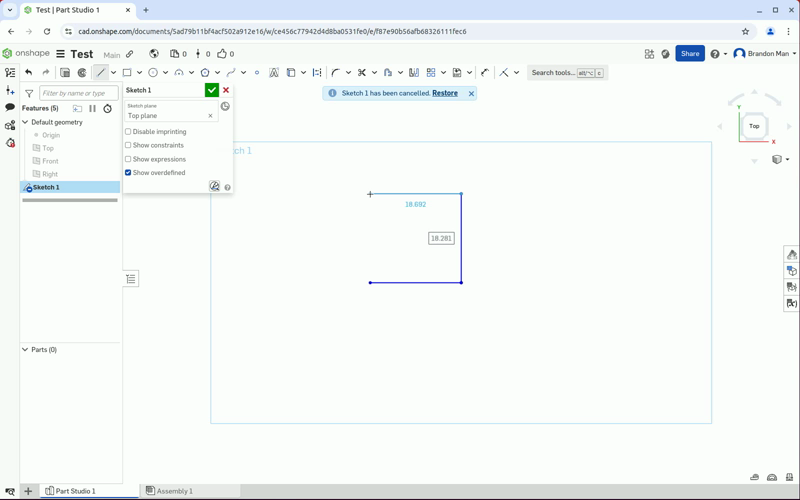
key_down(shift)
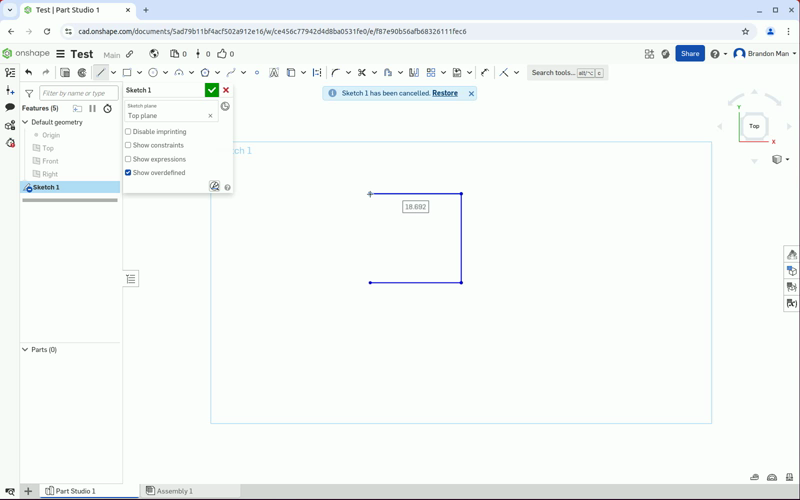
mouse_move(370, 282)
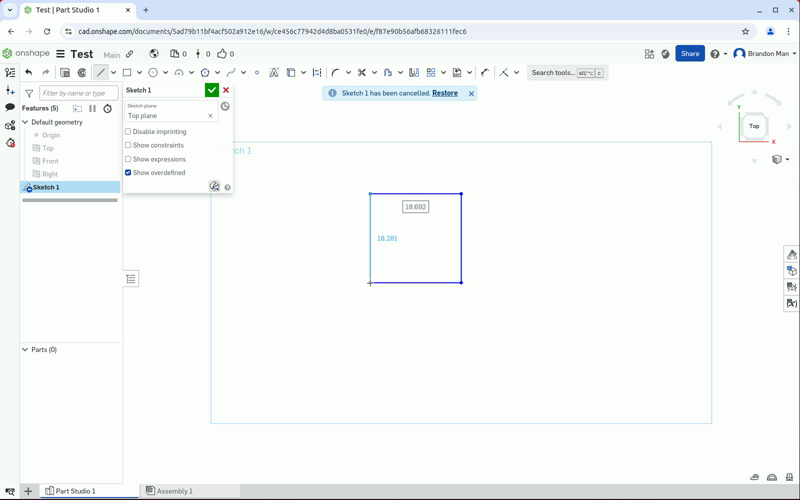
key_up(shift)
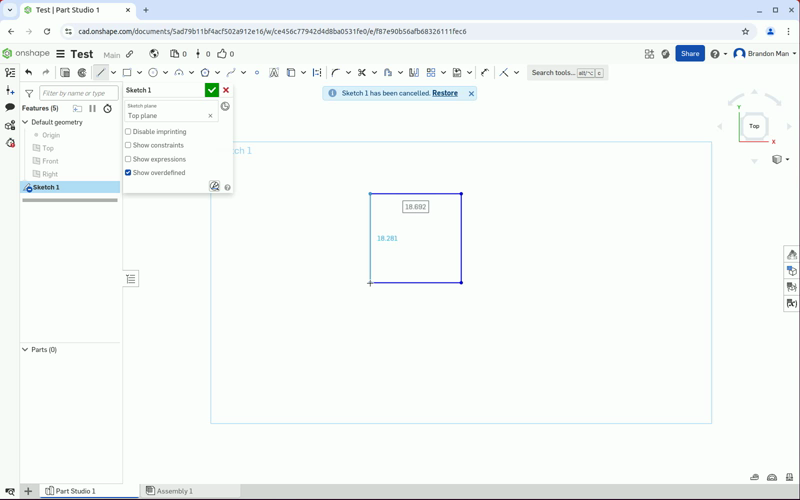
click(370, 282)
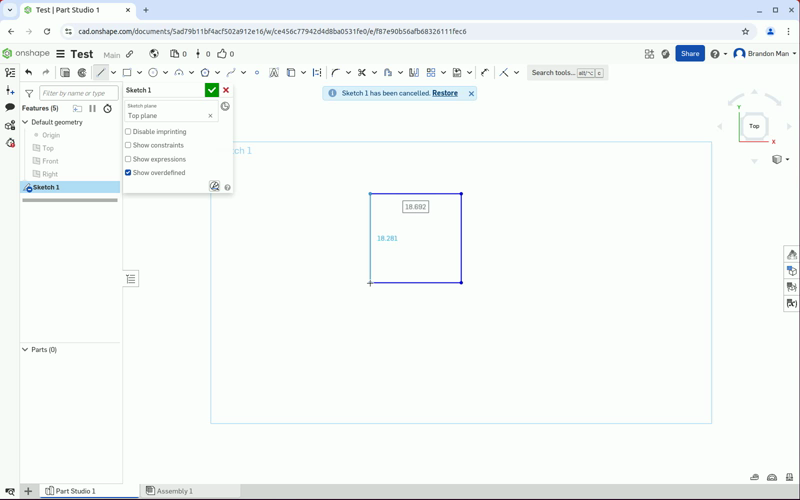
key(esc)
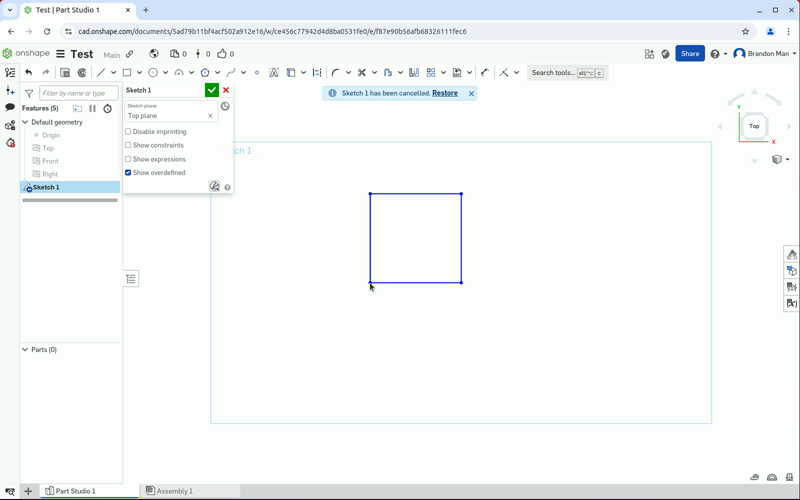
mouse_move(407, 254)
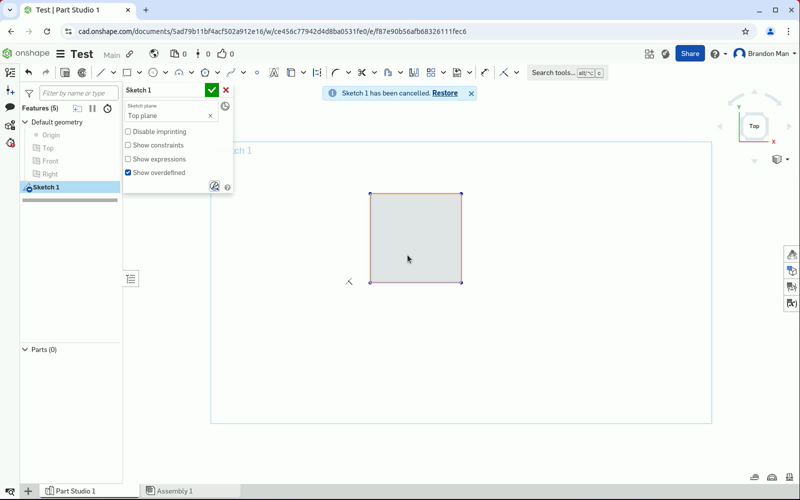
click(407, 254)
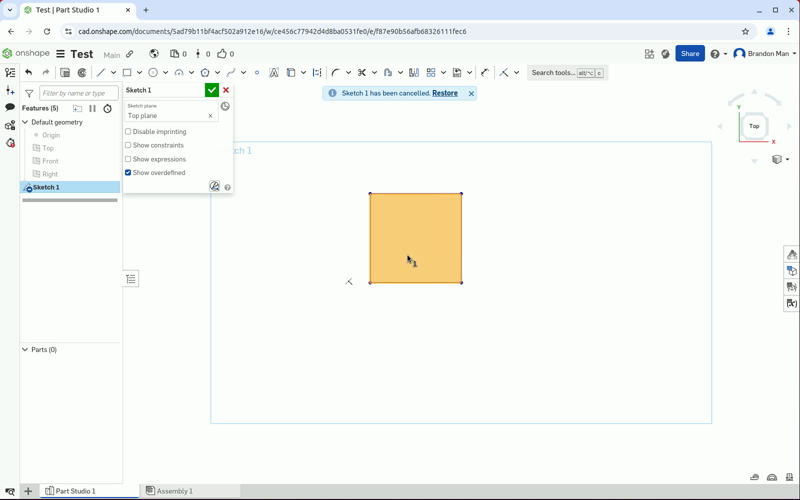
mouse_move(73, 352)
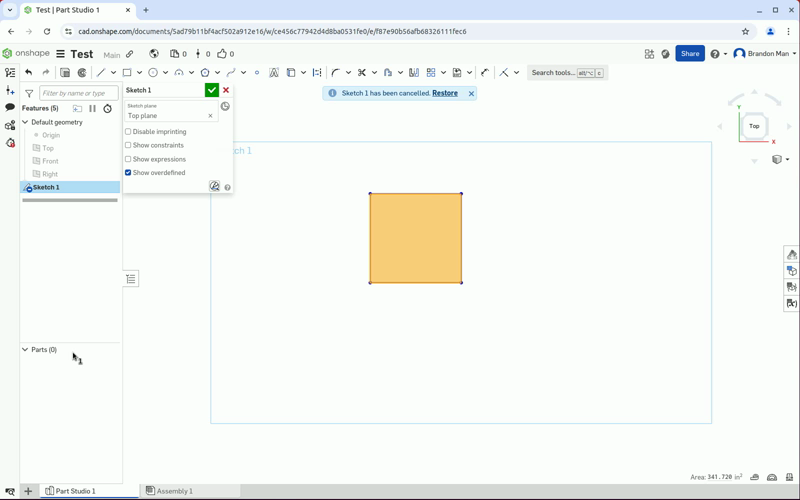
key(shift+y)
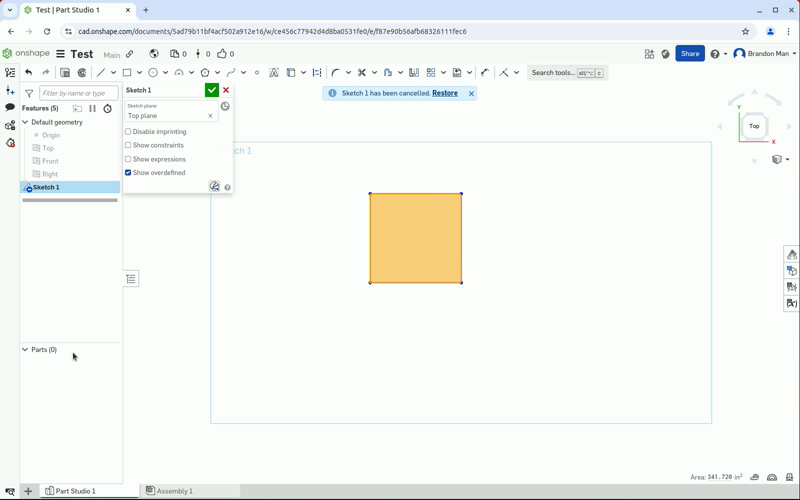
key(shift+e)
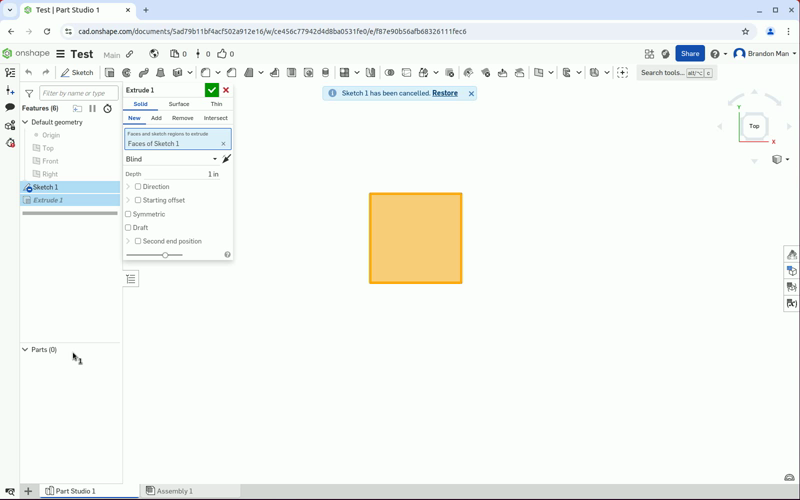
mouse_move(143, 106)
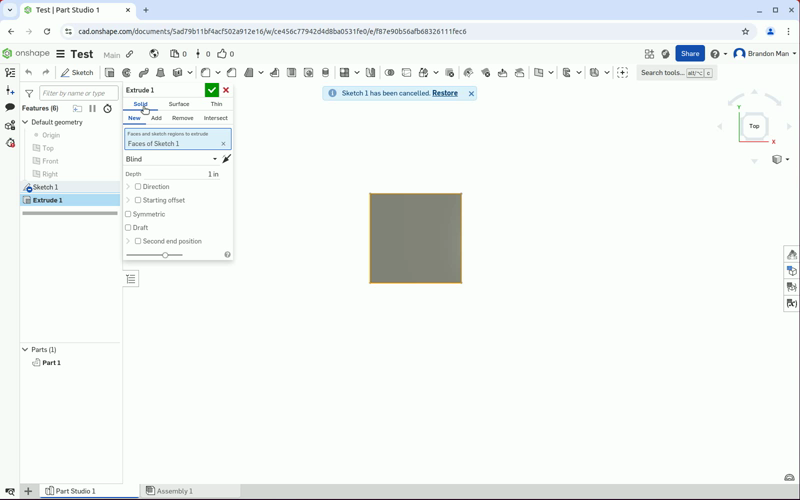
click(143, 106)
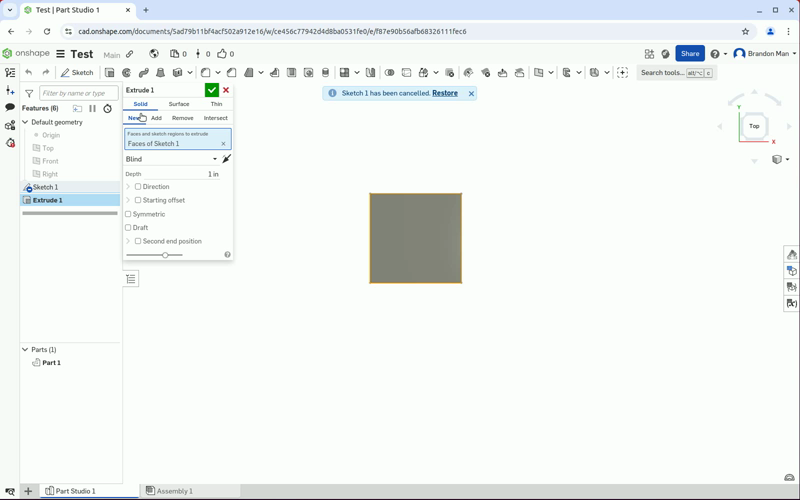
mouse_move(137, 120)
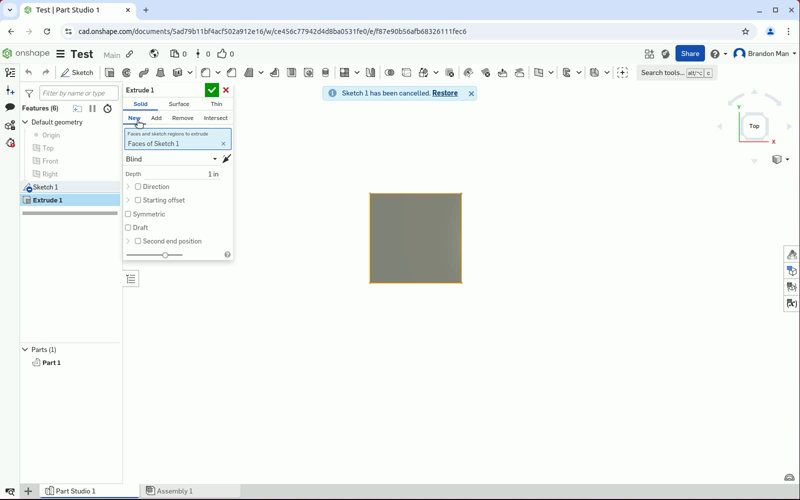
click(137, 120)
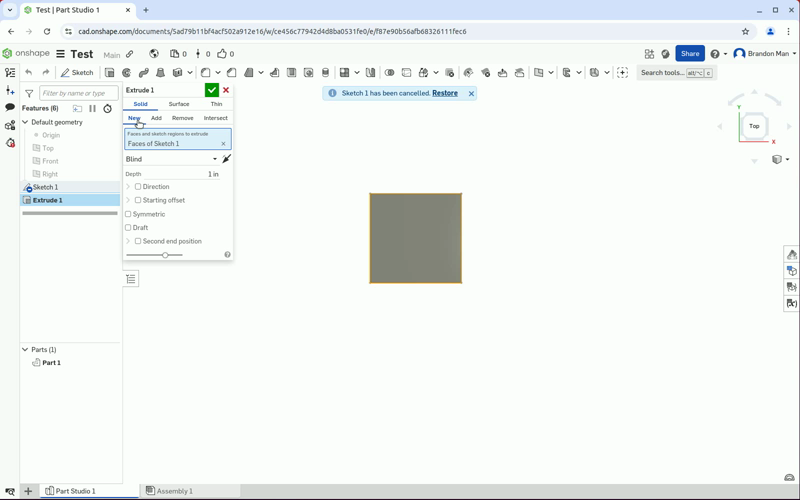
key(tab, 4)
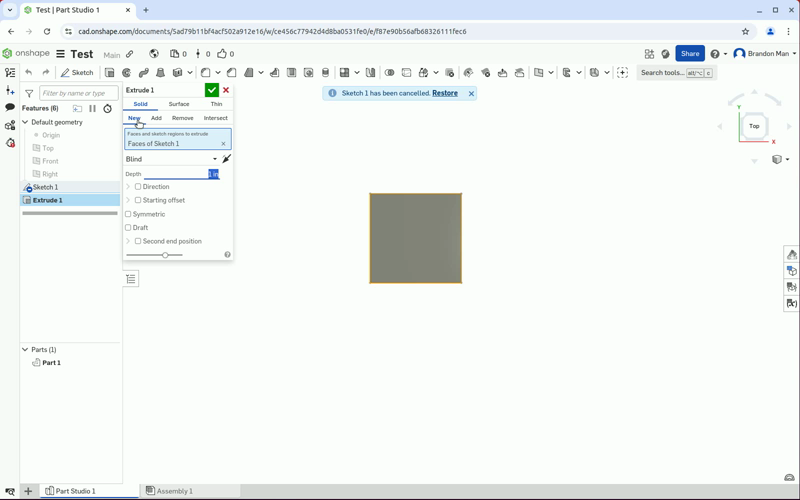
text(14.683)
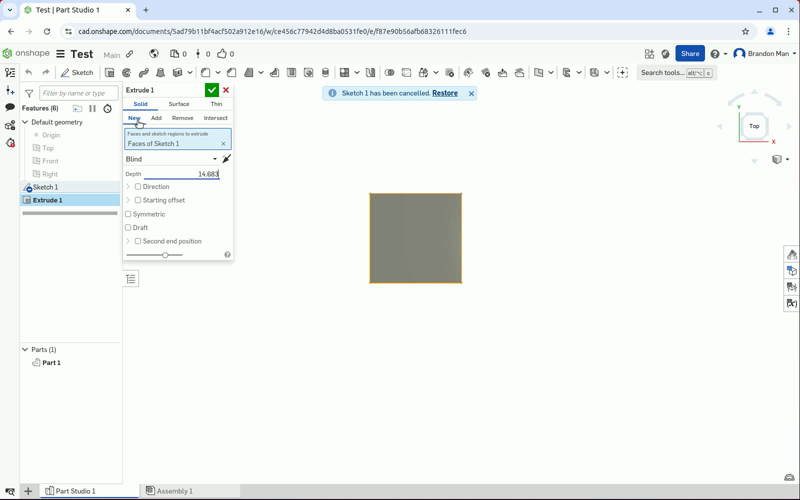
key(enter)
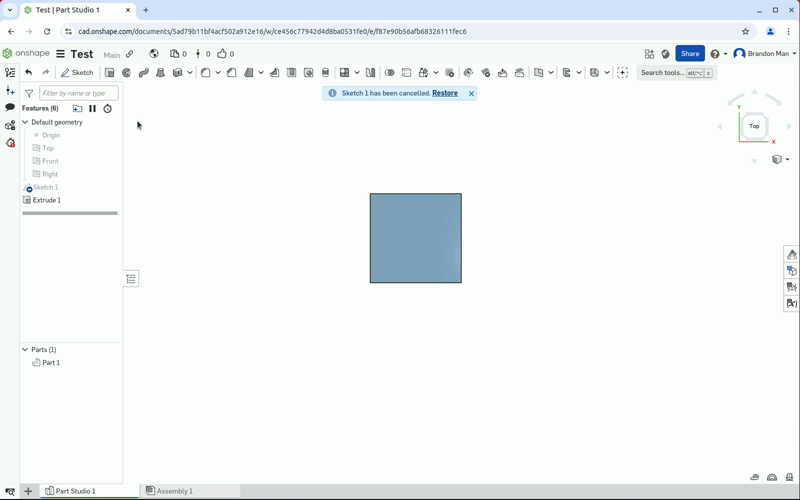
key(shift+h)
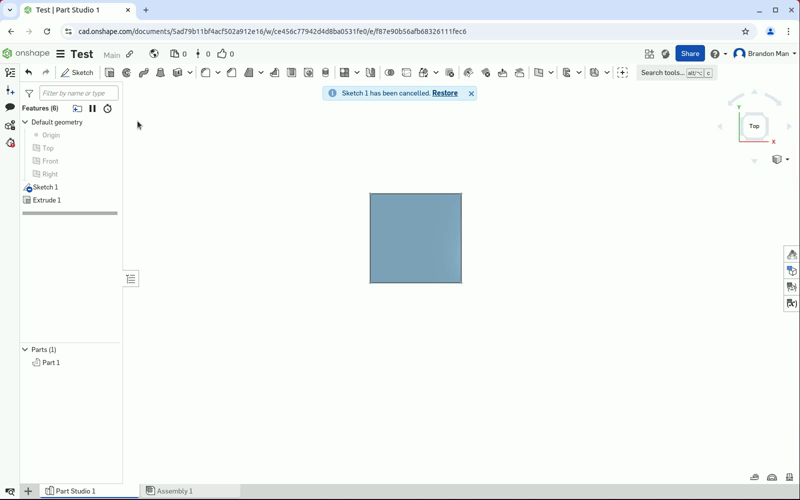
key(shift+h)
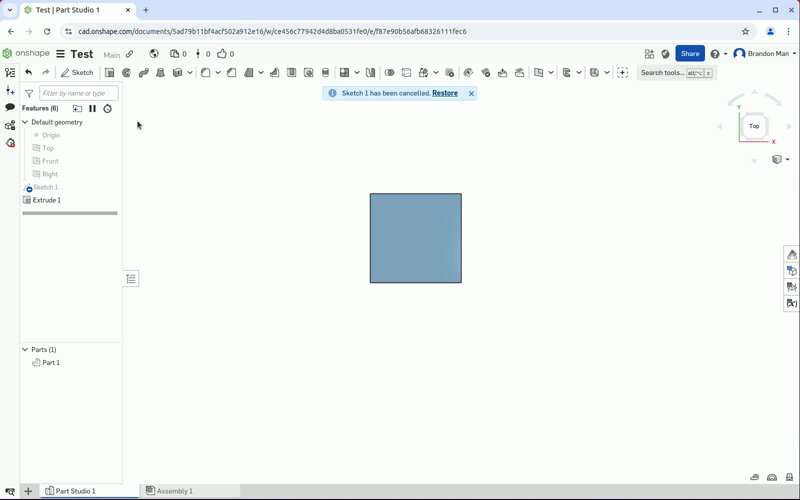
mouse_move(73, 189)
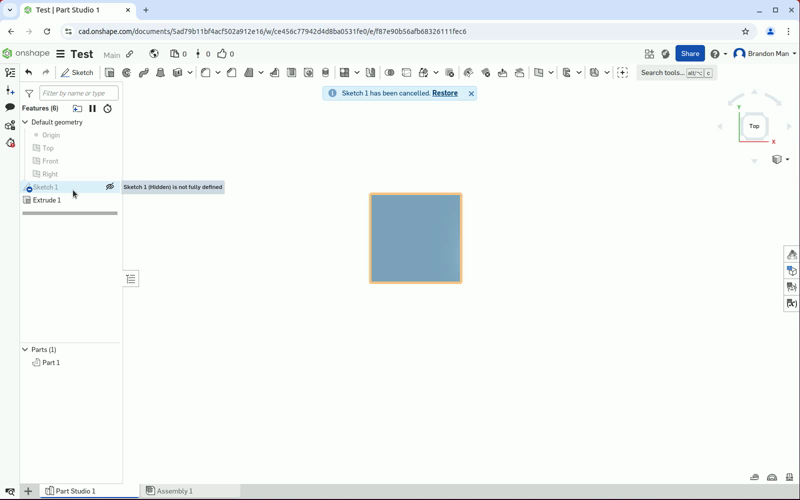
click(73, 189)
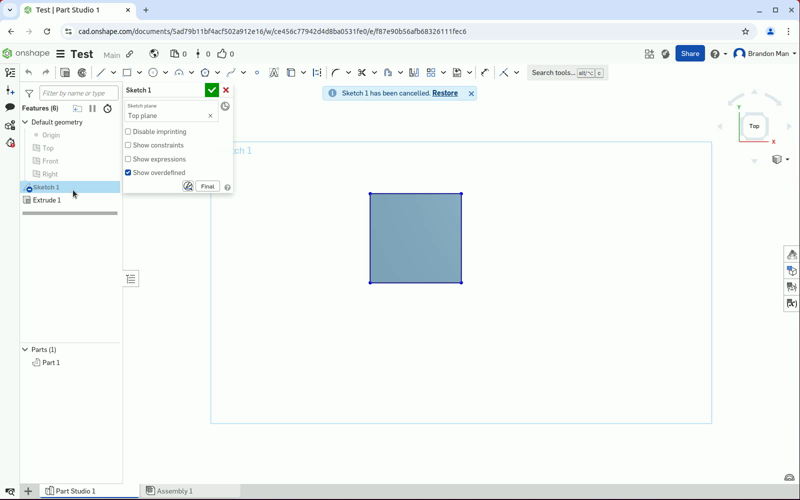
mouse_move(229, 92)
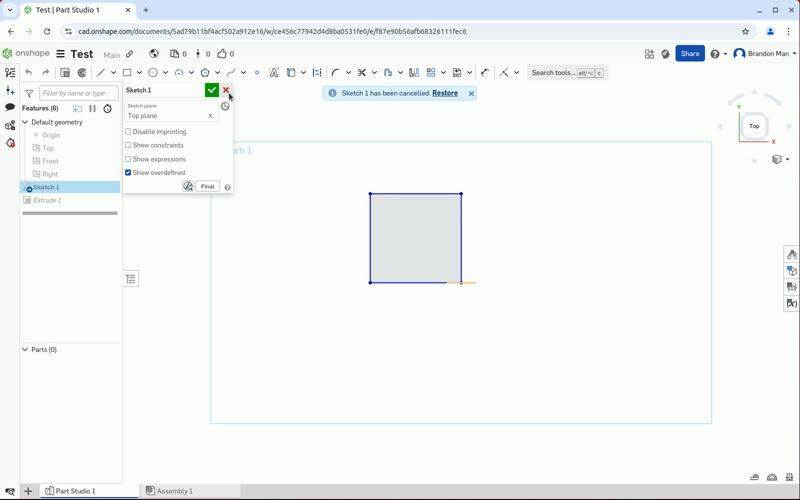
click(229, 92)
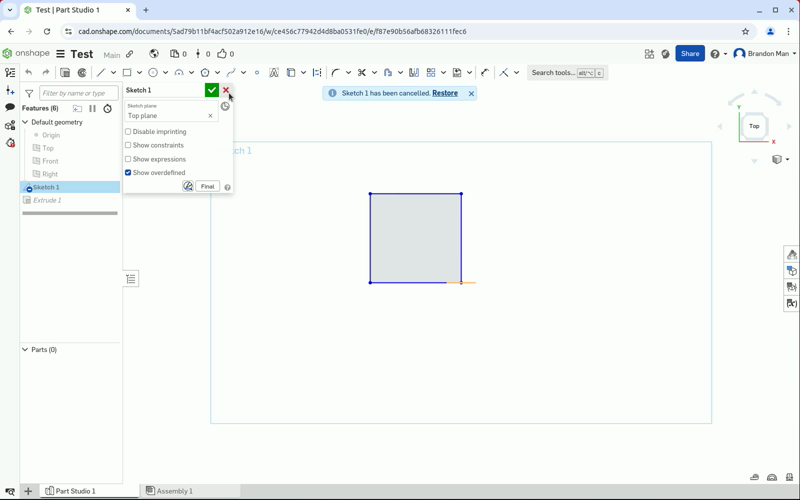
key(shift+s)
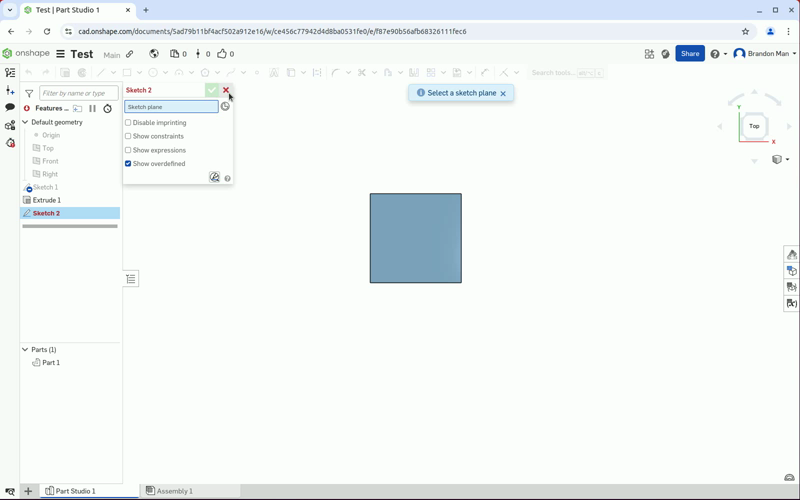
mouse_move(73, 150)
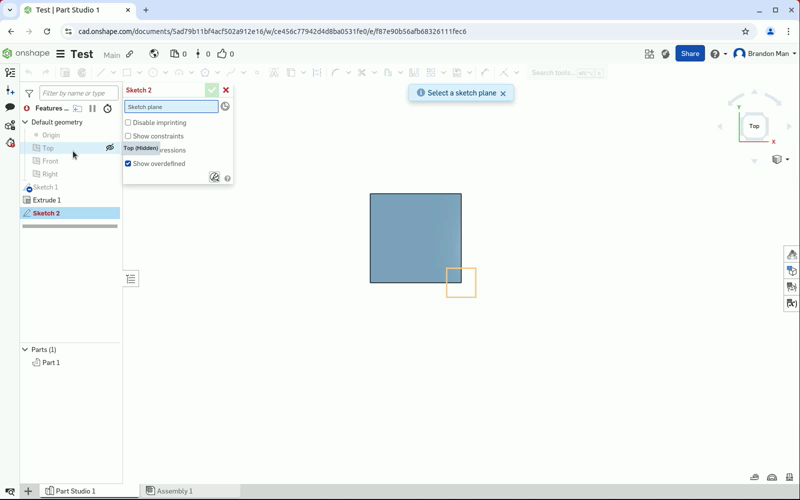
click(73, 150)
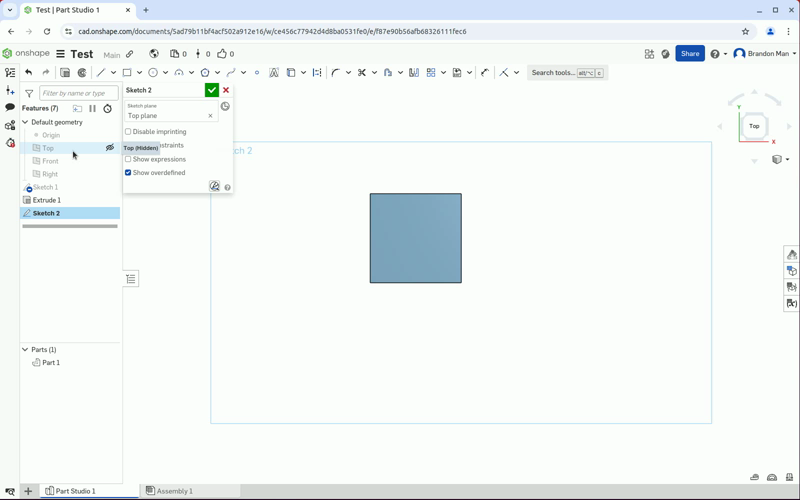
mouse_move(73, 352)
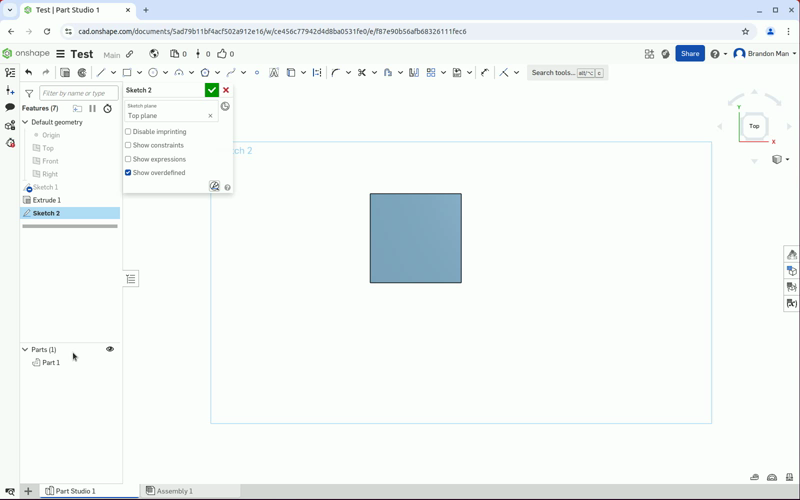
key(y)
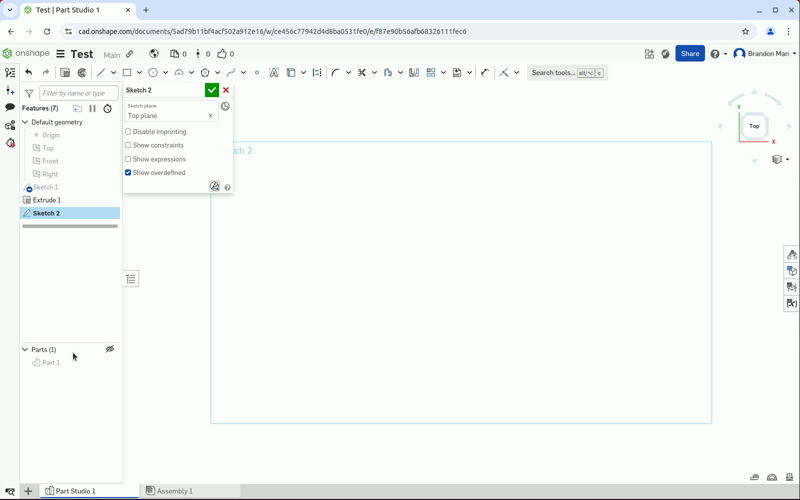
key(c)
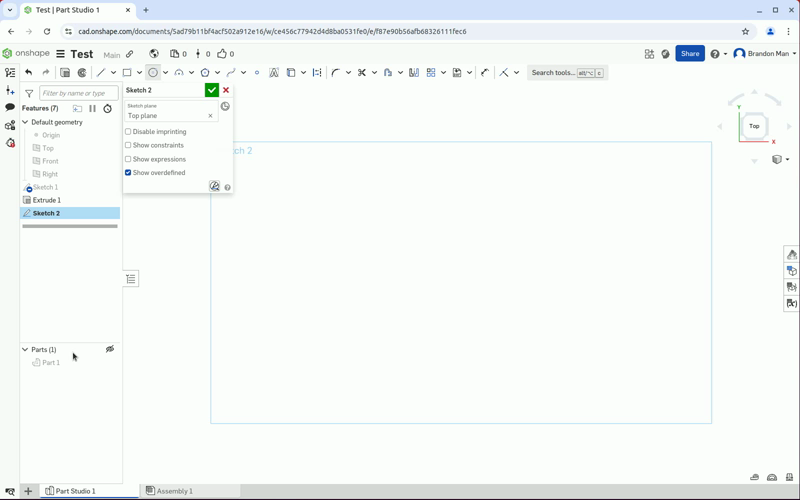
key_down(shift)
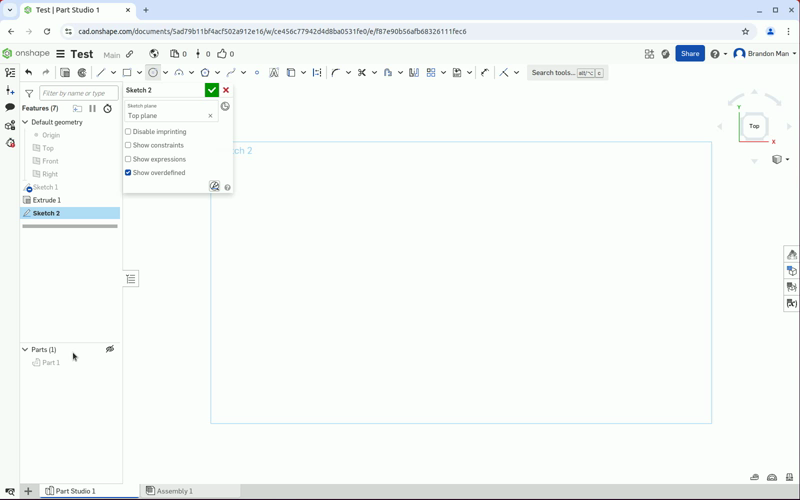
mouse_move(450, 285)
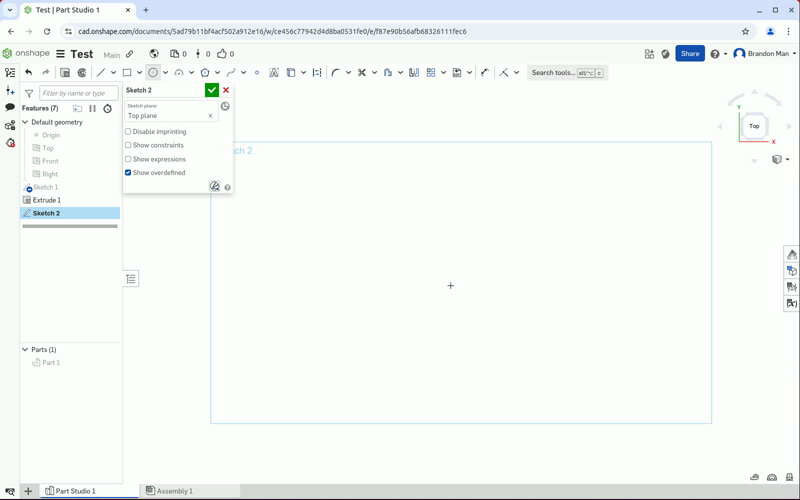
click(450, 285)
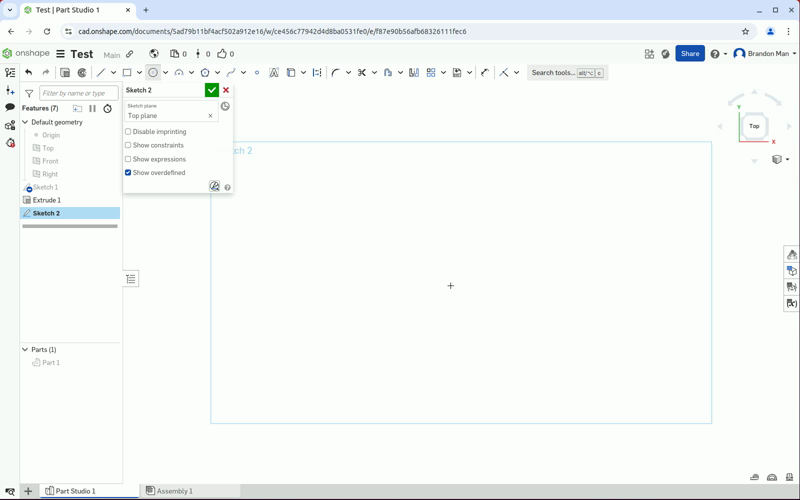
key_up(shift)
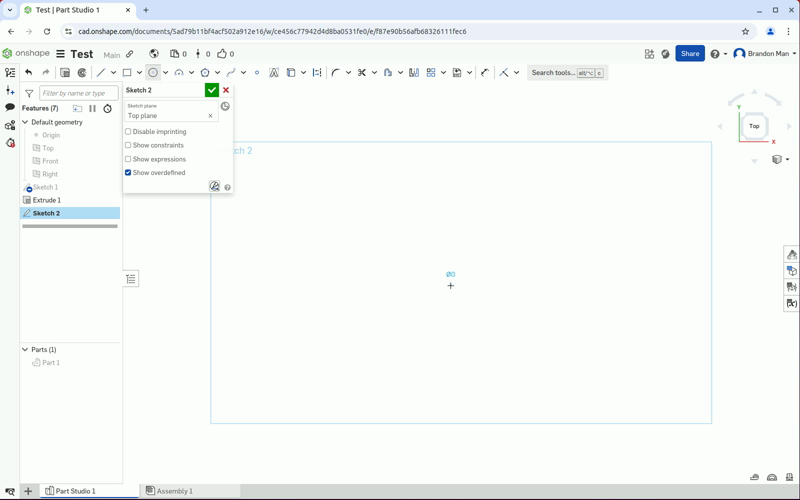
mouse_move(452, 285)
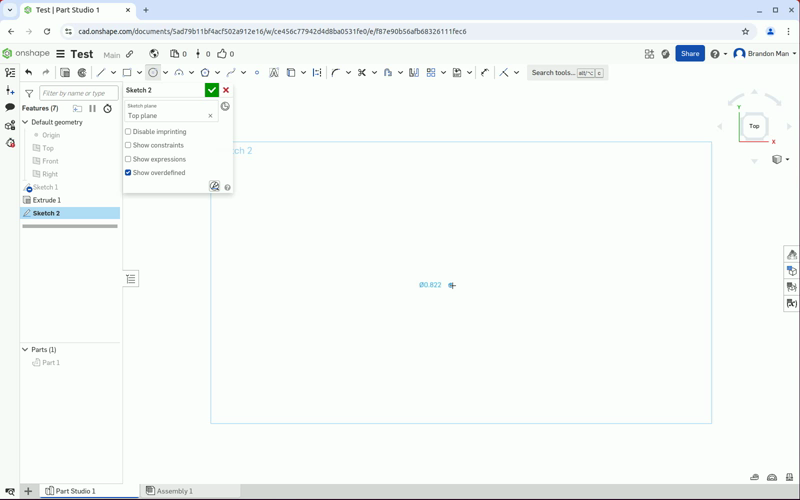
scroll(6)
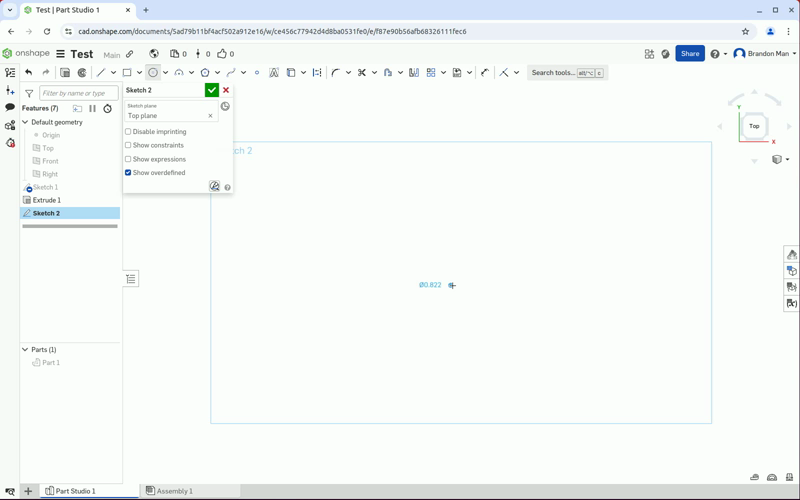
scroll(6)
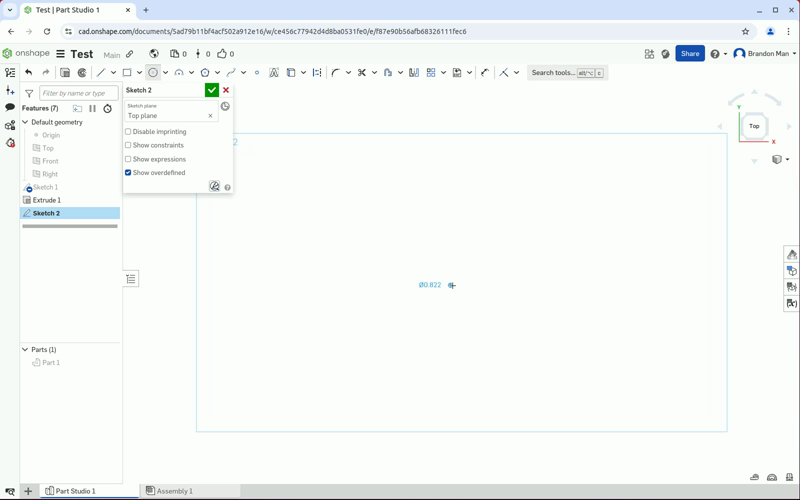
scroll(6)
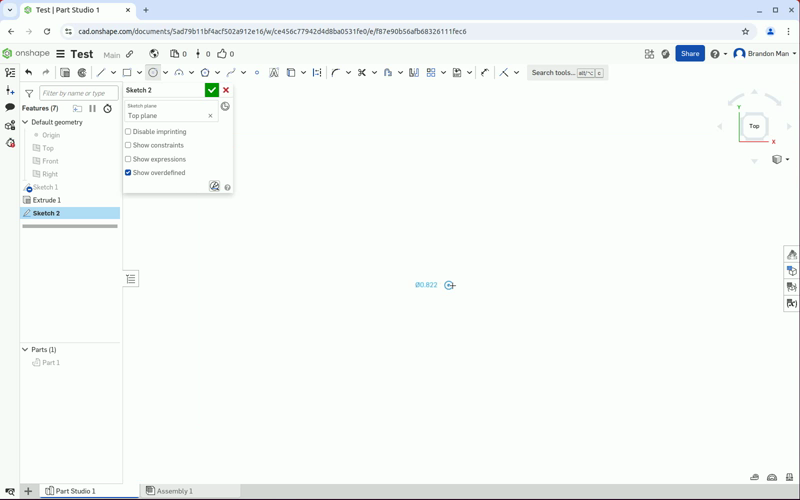
scroll(6)
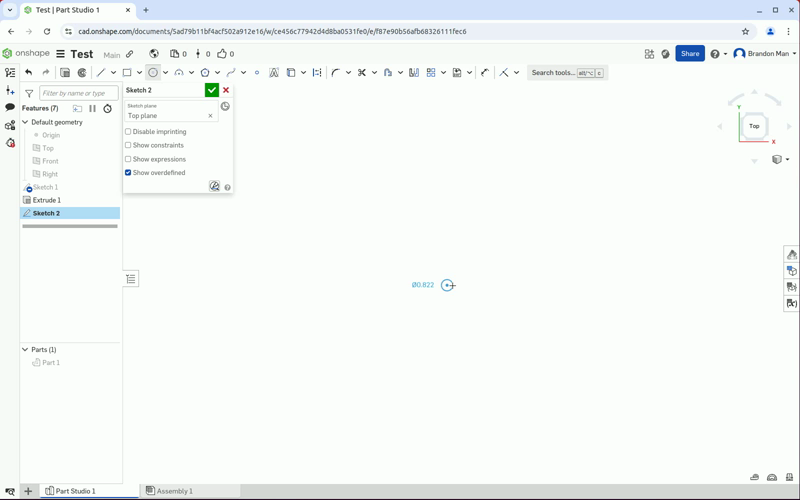
scroll(6)
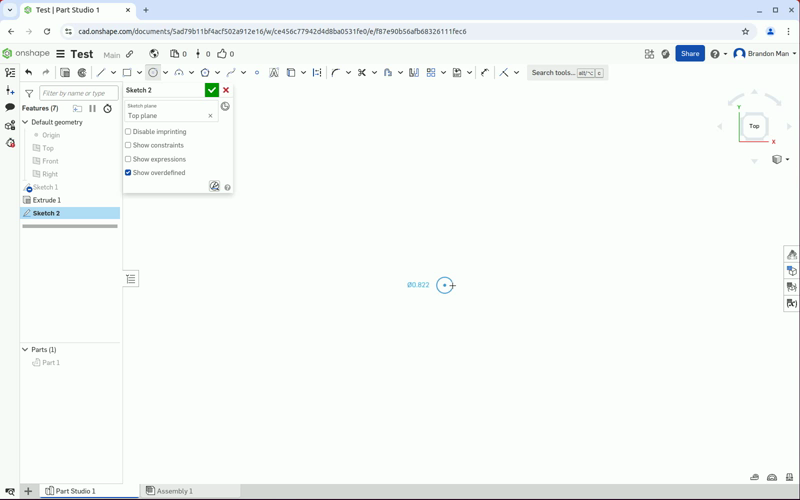
scroll(6)
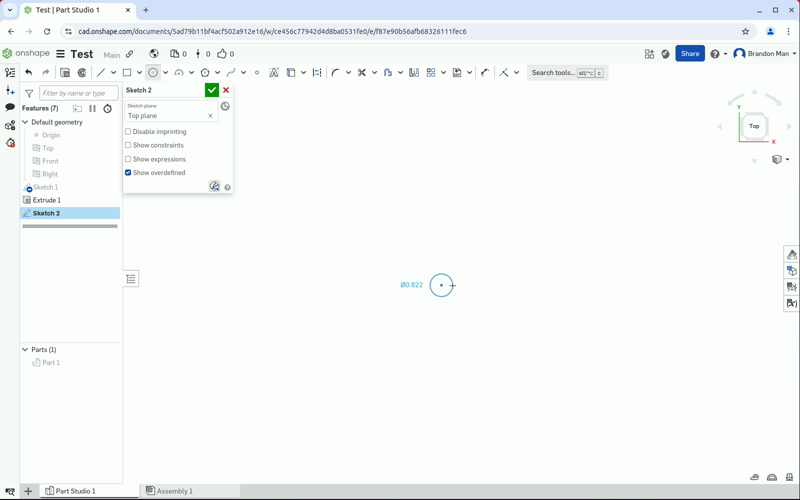
scroll(6)
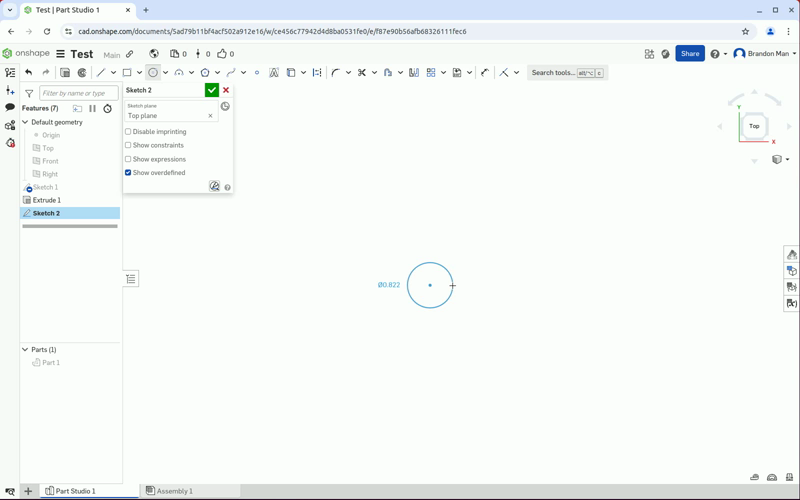
click(452, 285)
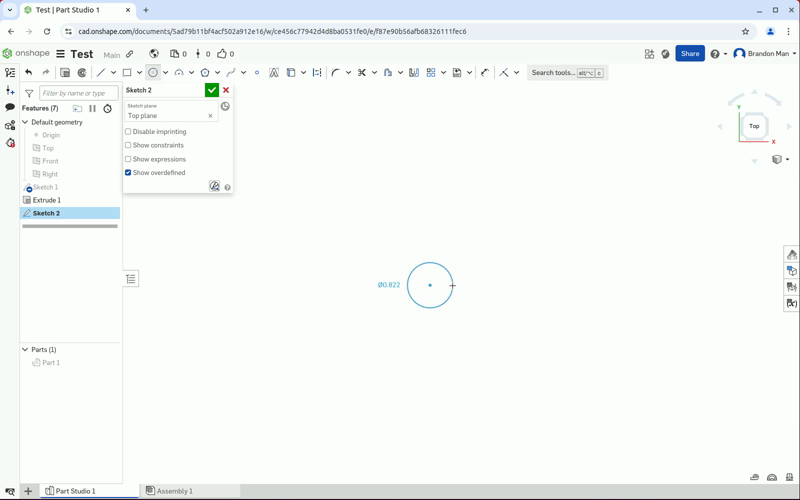
scroll(-6)
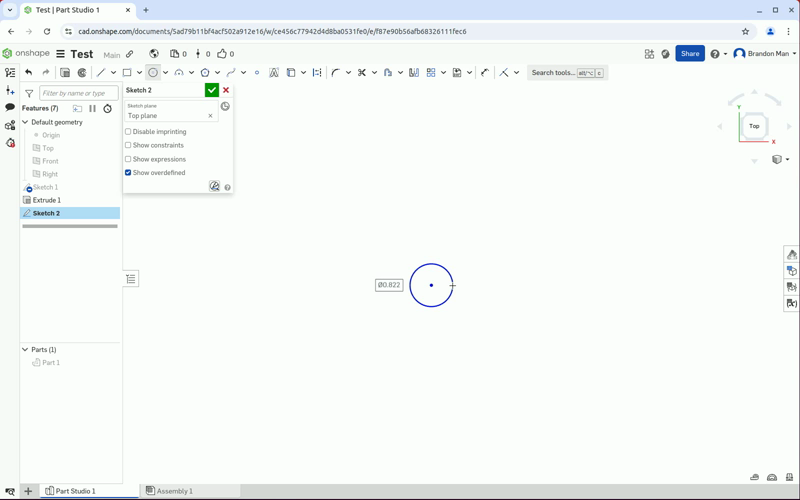
scroll(-6)
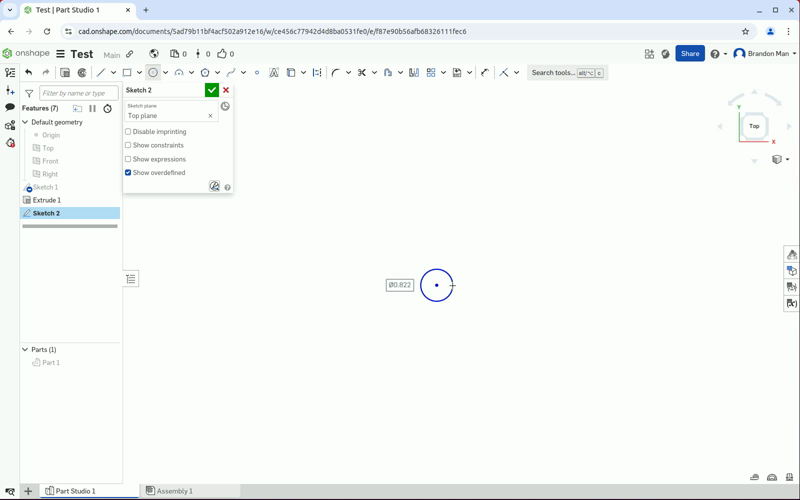
scroll(-6)
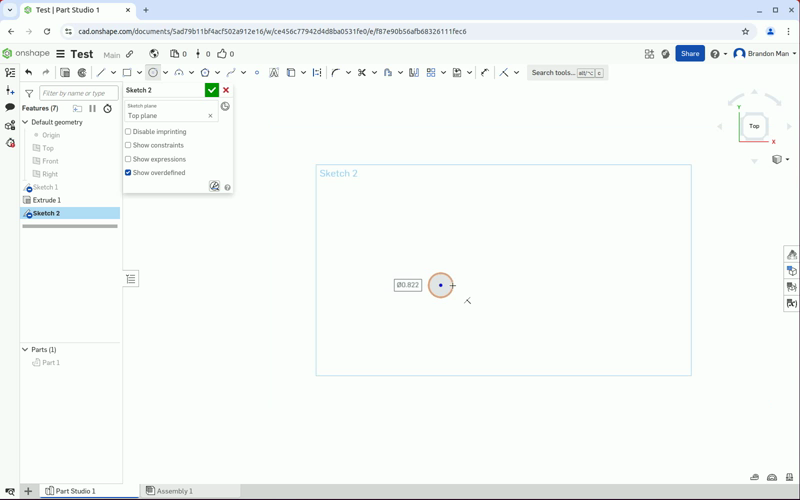
scroll(-6)
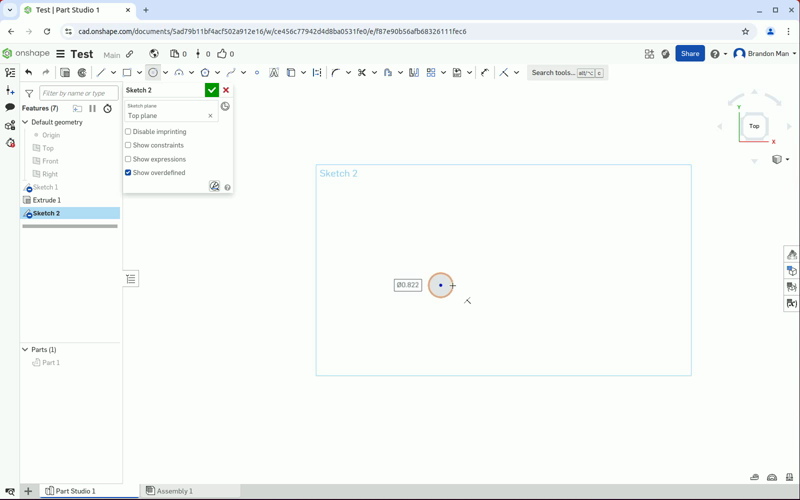
scroll(-6)
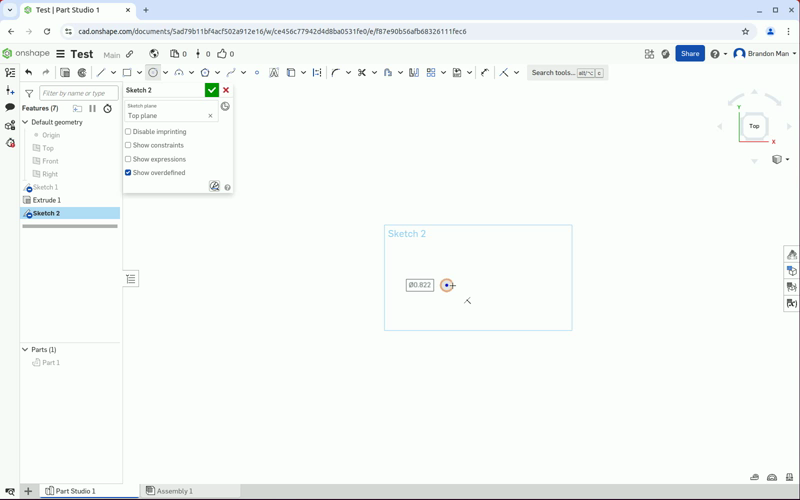
scroll(-6)
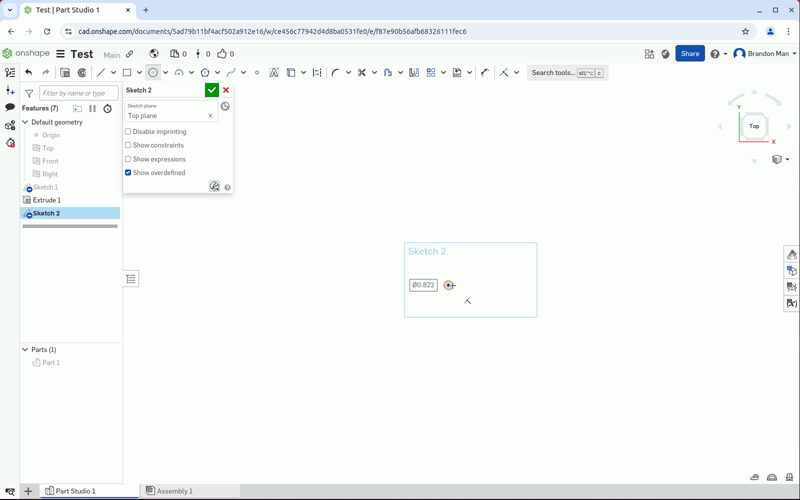
scroll(-6)
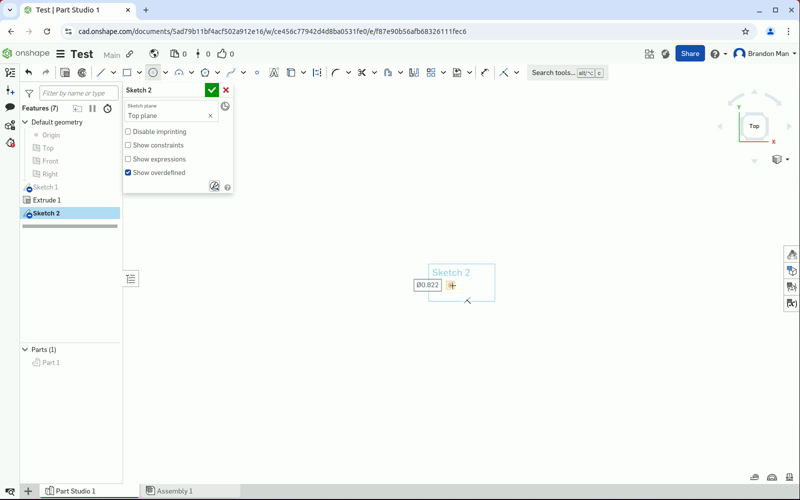
key(esc)
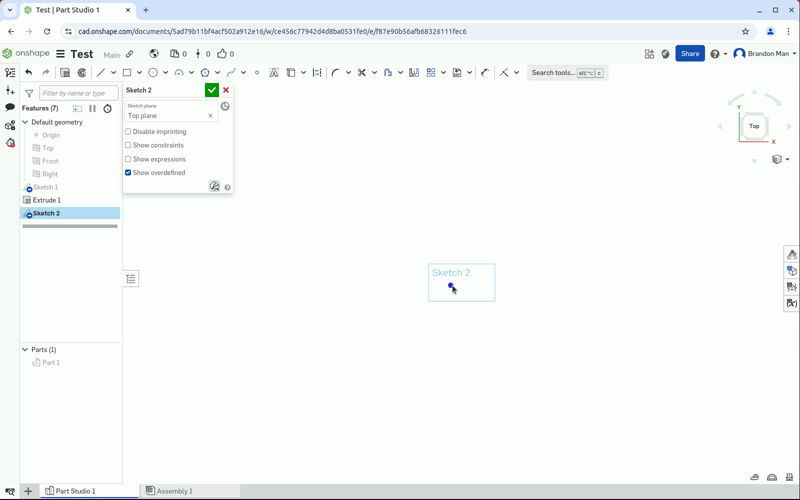
mouse_move(449, 285)
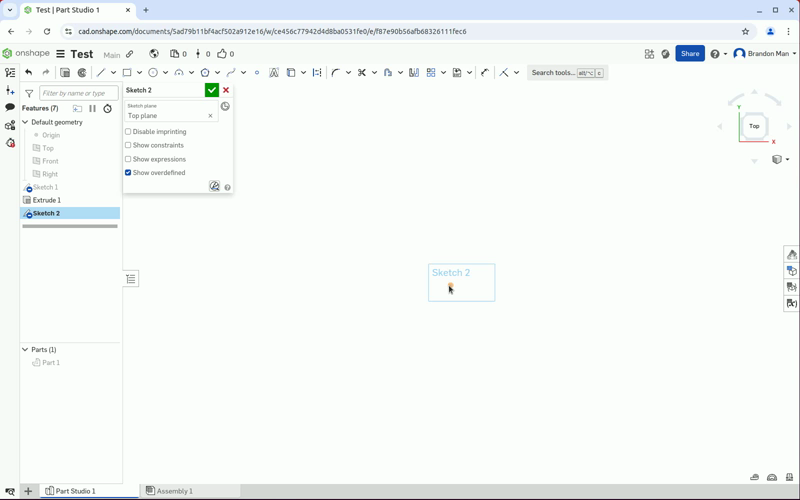
scroll(6)
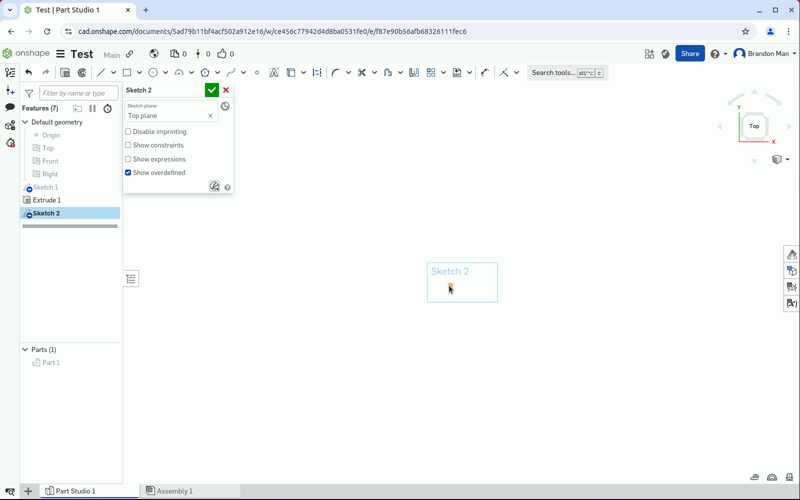
scroll(6)
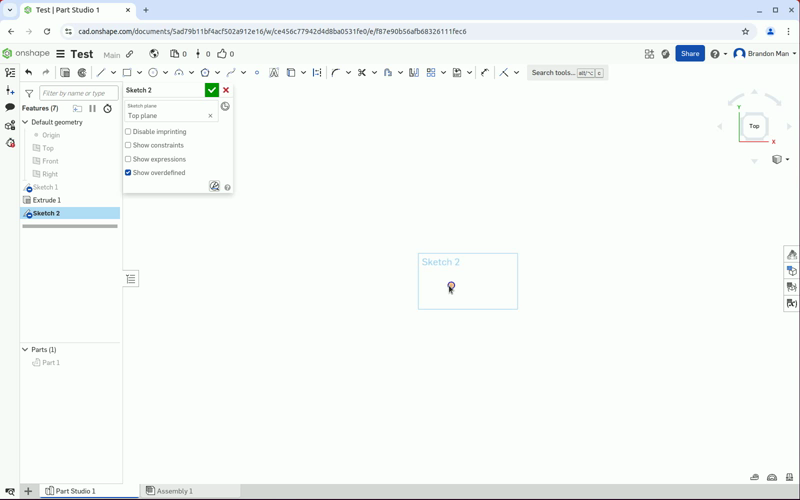
scroll(6)
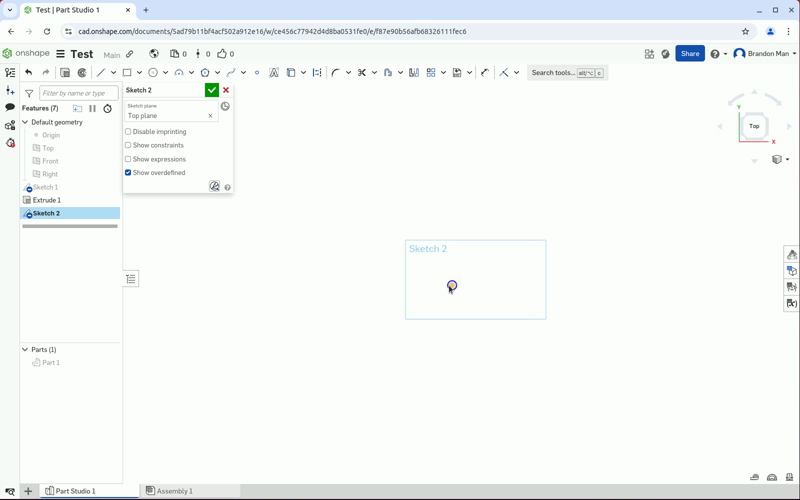
scroll(6)
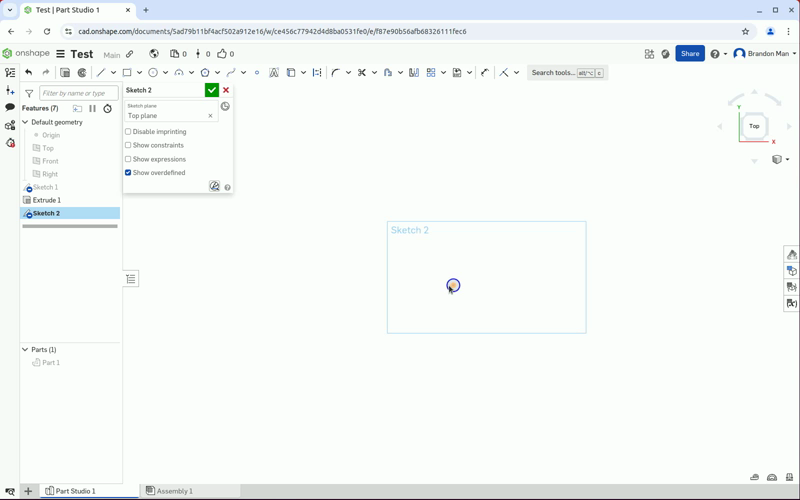
scroll(6)
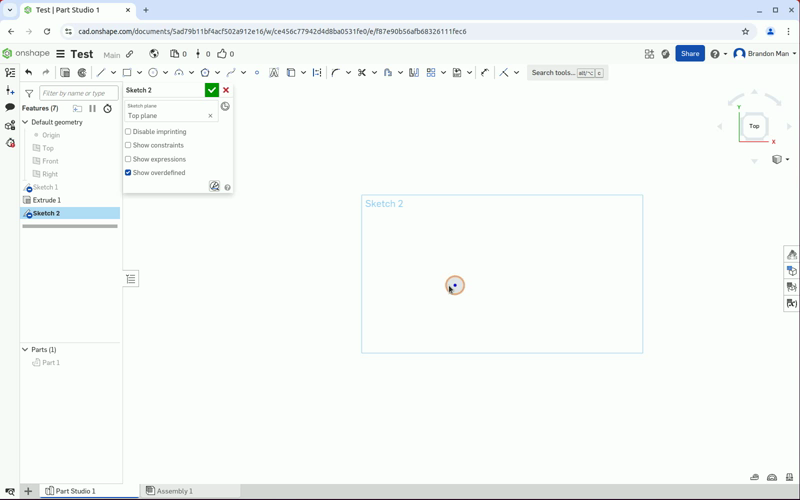
scroll(6)
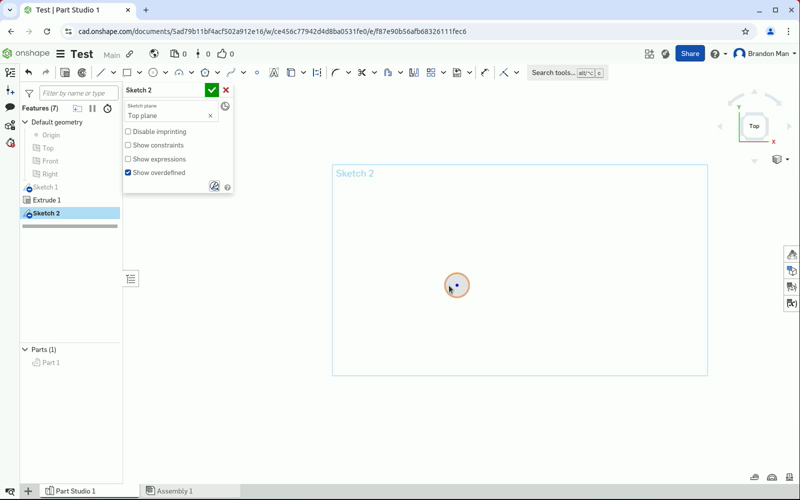
scroll(6)
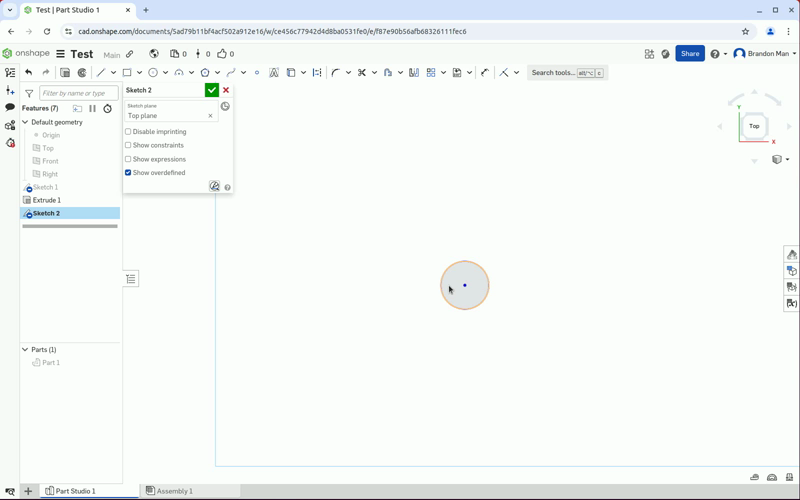
click(449, 285)
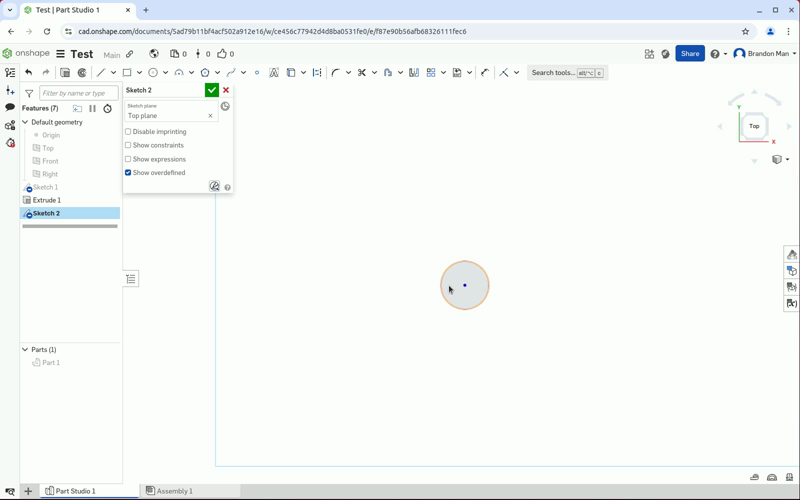
scroll(-6)
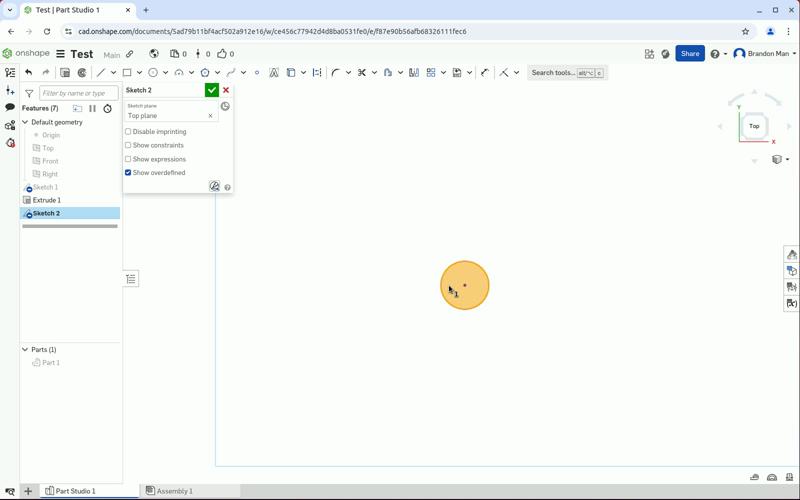
scroll(-6)
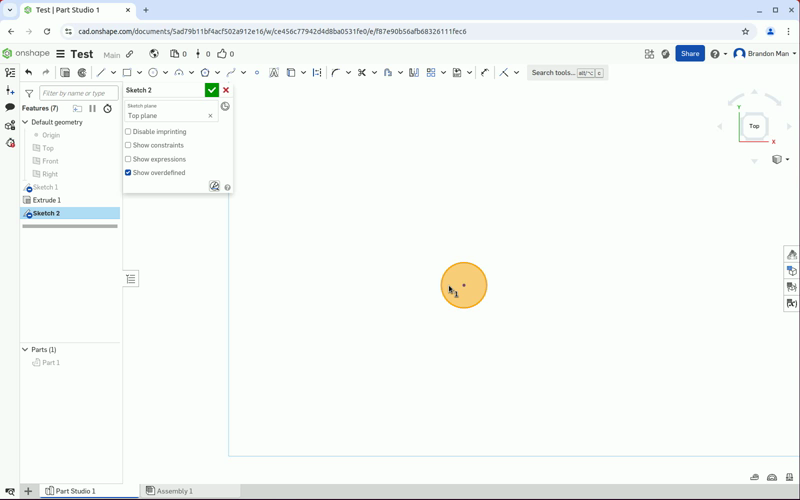
scroll(-6)
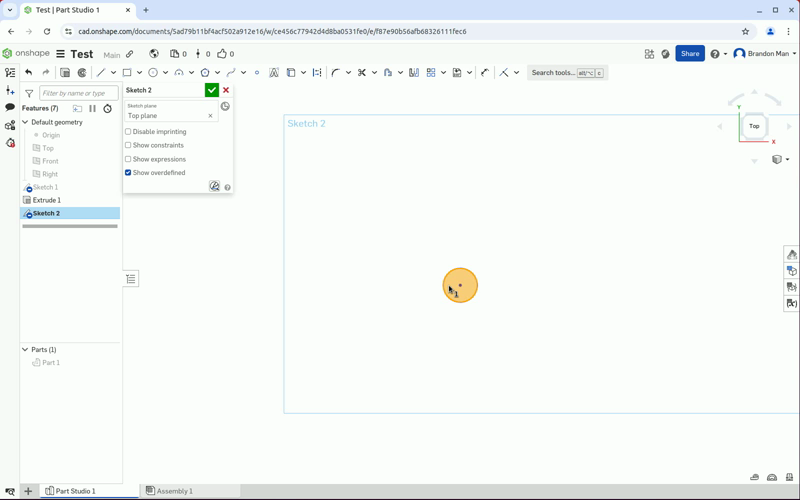
scroll(-6)
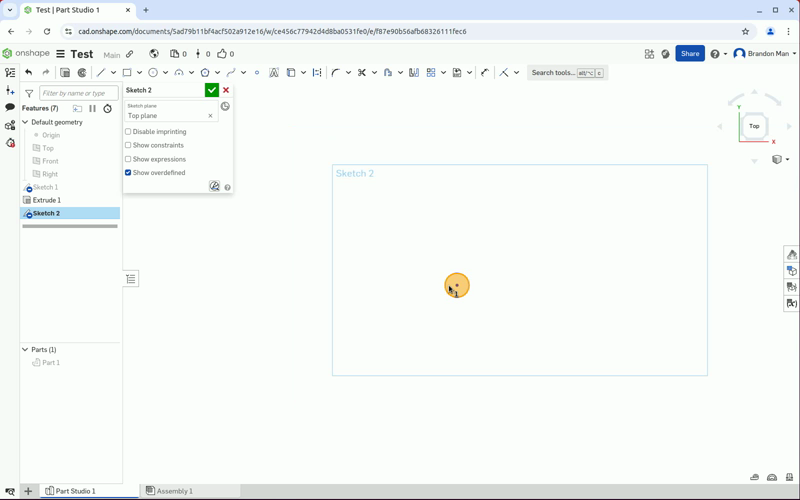
scroll(-6)
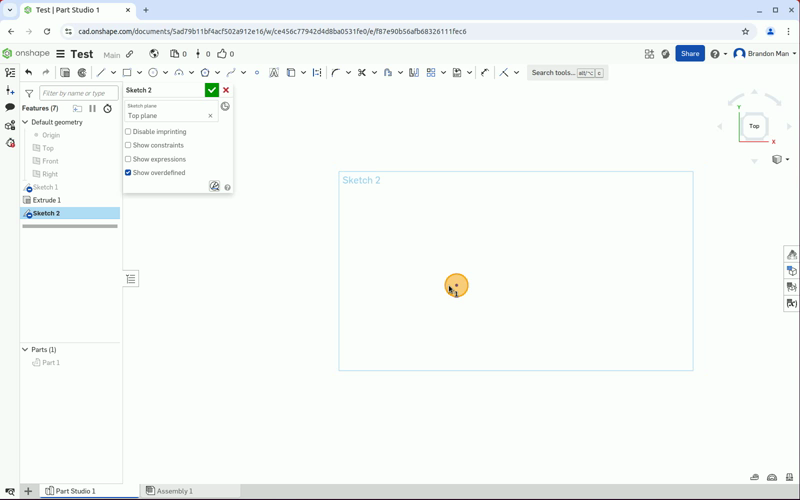
scroll(-6)
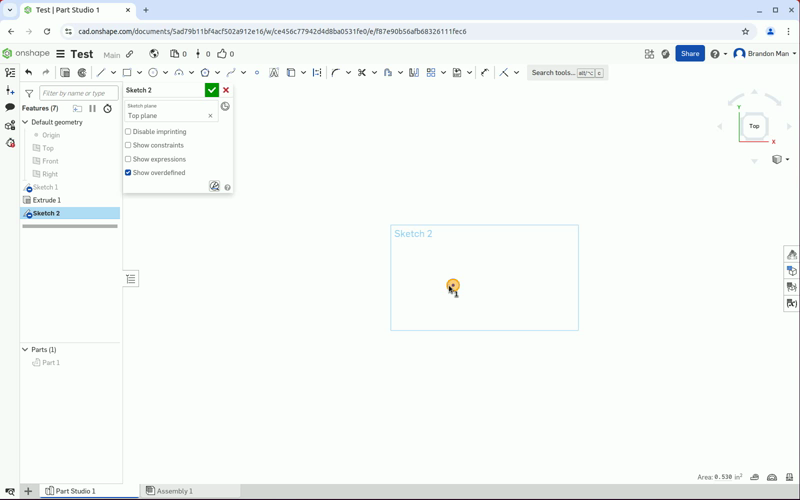
scroll(-6)
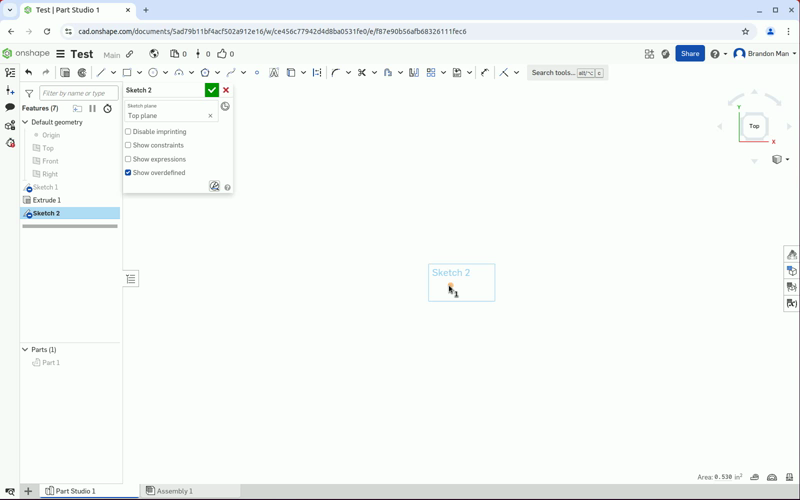
mouse_move(73, 352)
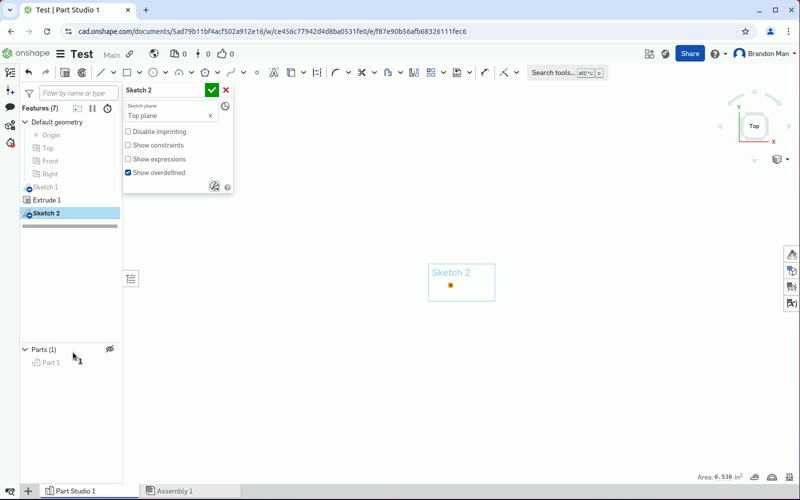
key(shift+y)
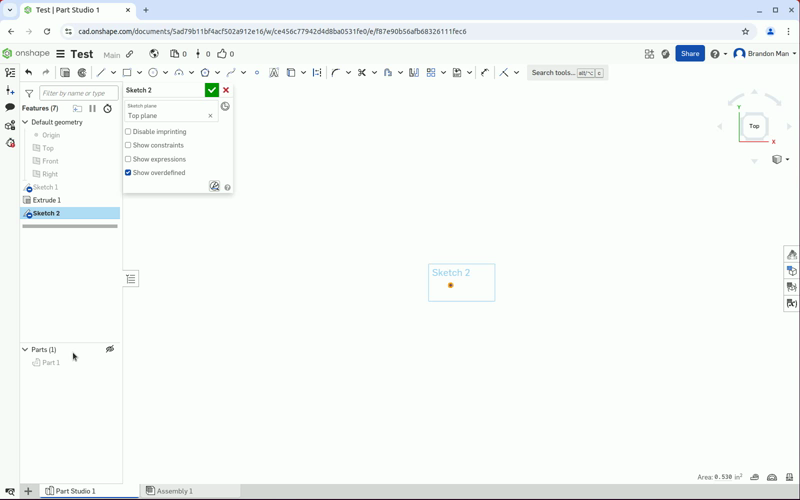
key(shift+e)
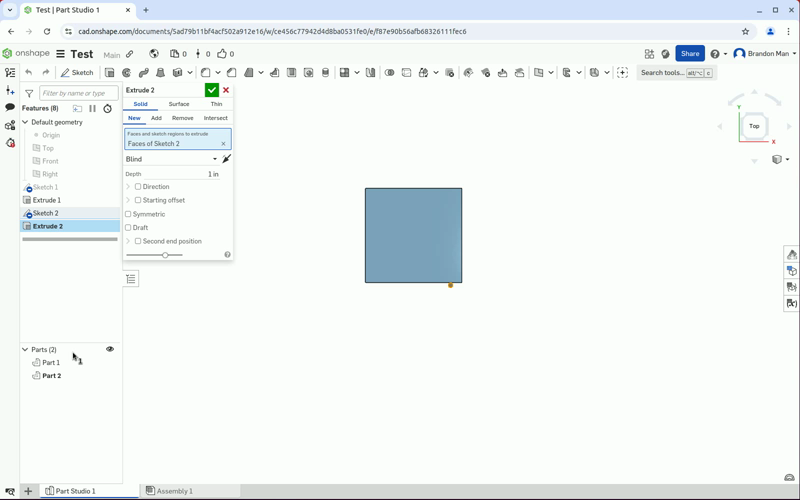
mouse_move(143, 106)
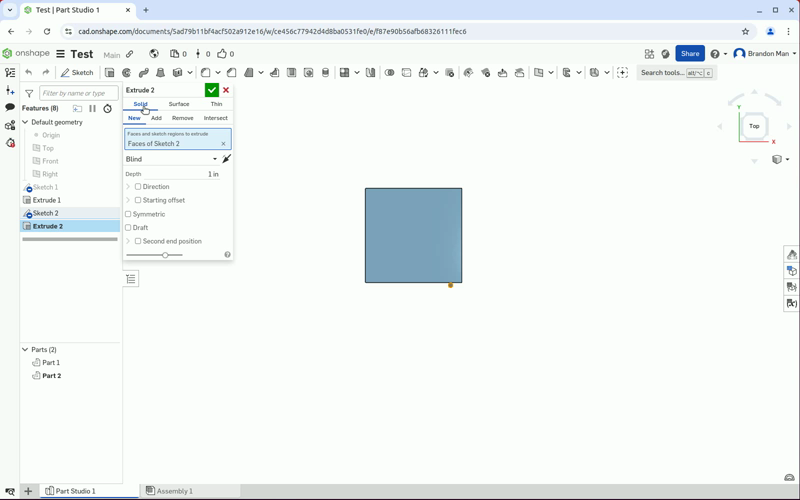
click(143, 106)
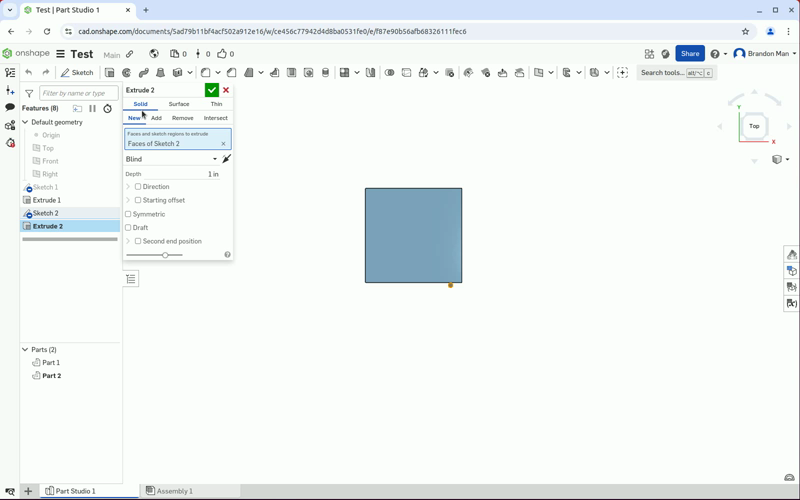
mouse_move(137, 120)
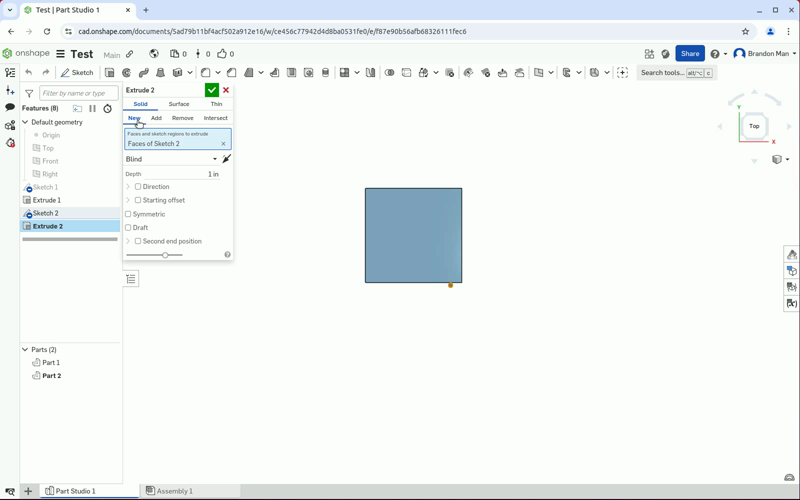
click(137, 120)
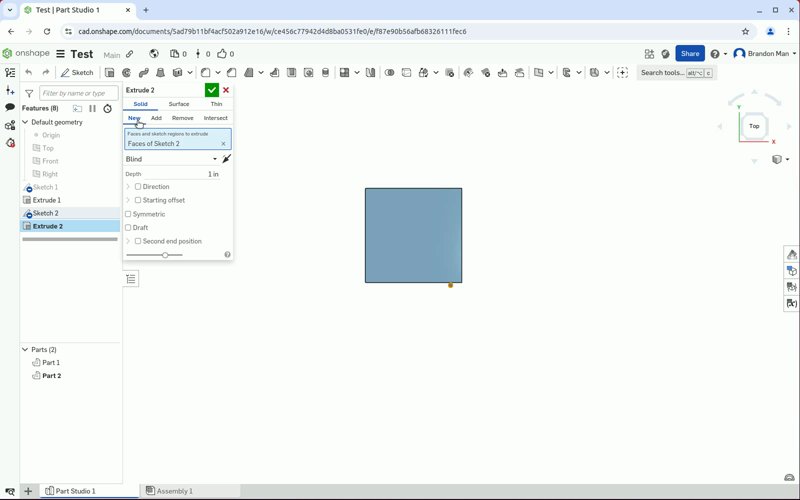
key(tab, 4)
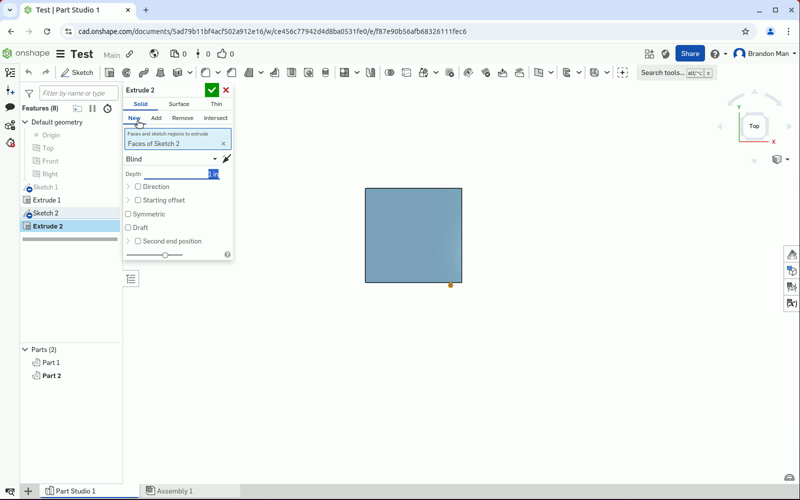
text(14.683)
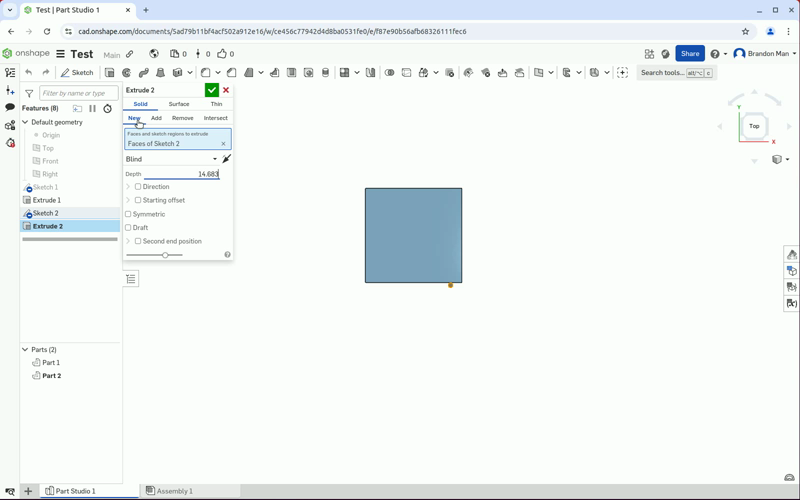
key(enter)
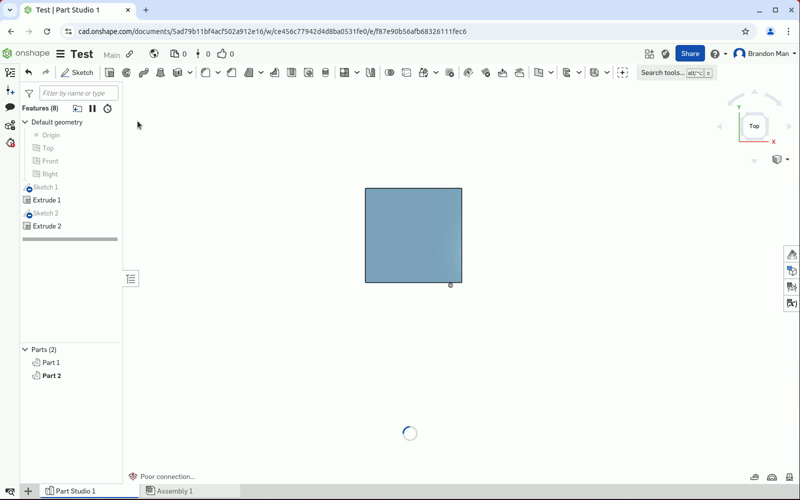
key(shift+h)
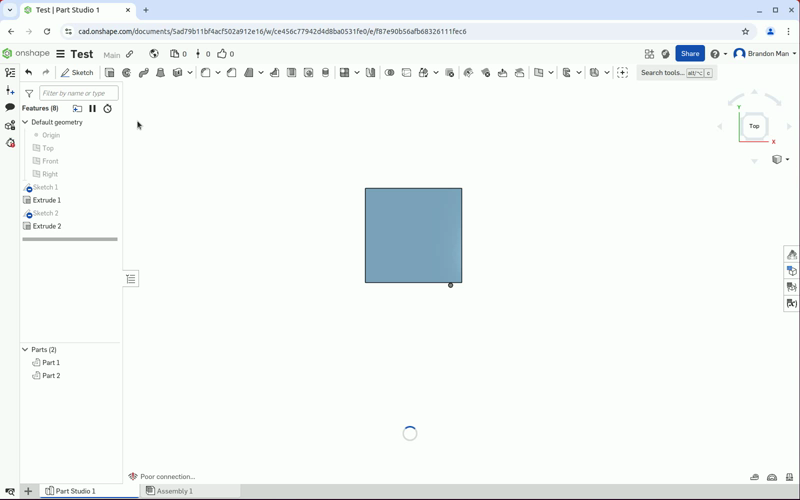
key(shift+h)
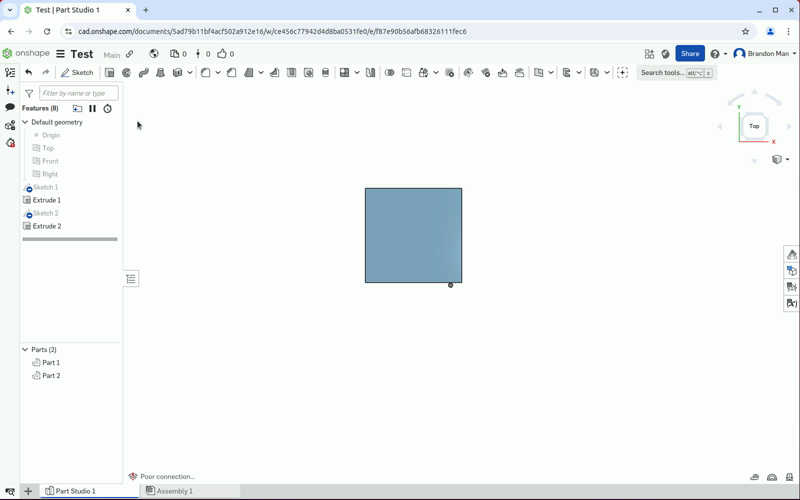
mouse_move(73, 189)
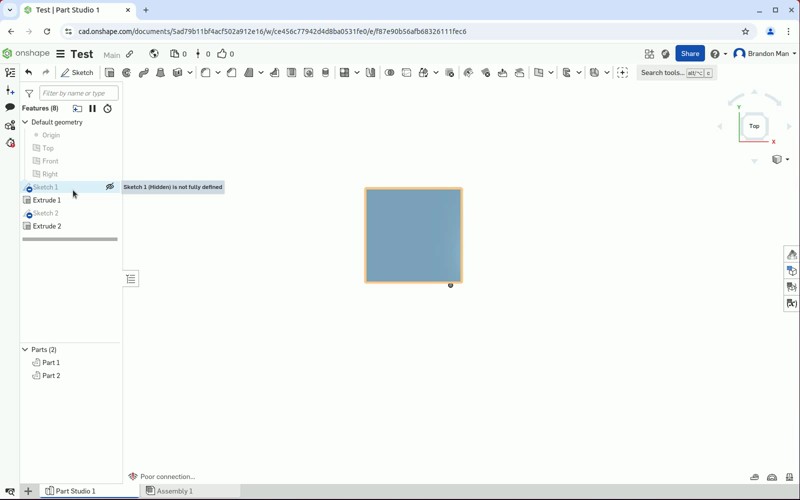
click(73, 189)
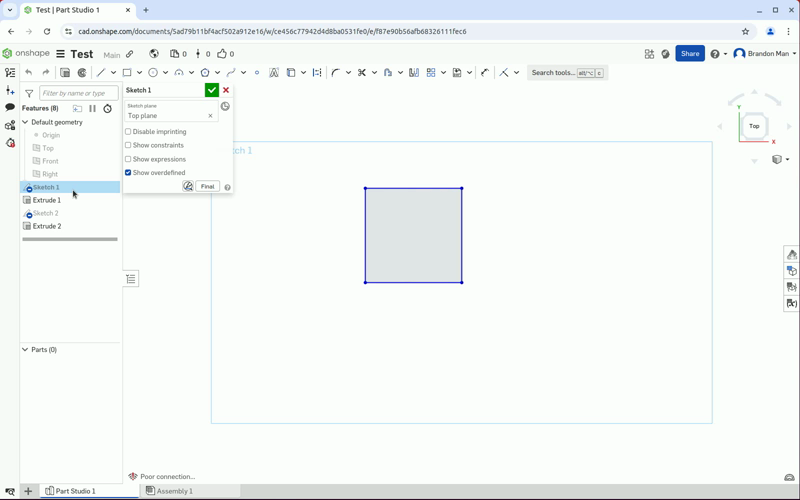
mouse_move(229, 92)
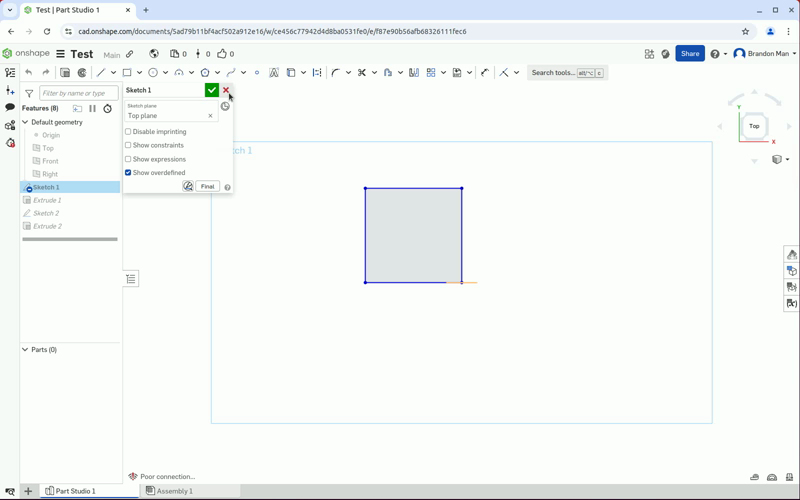
click(229, 92)
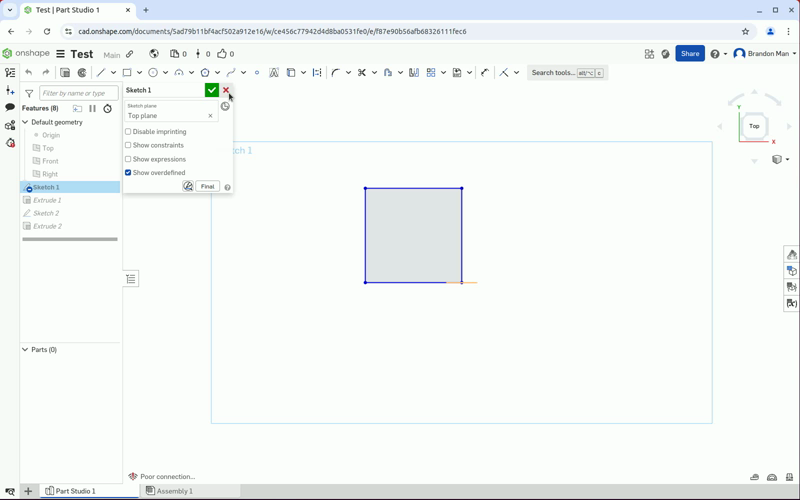
key(shift+s)
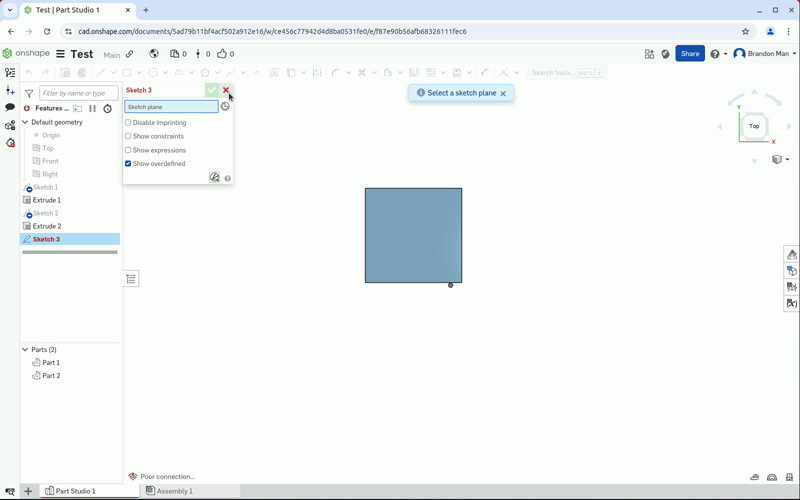
mouse_move(73, 150)
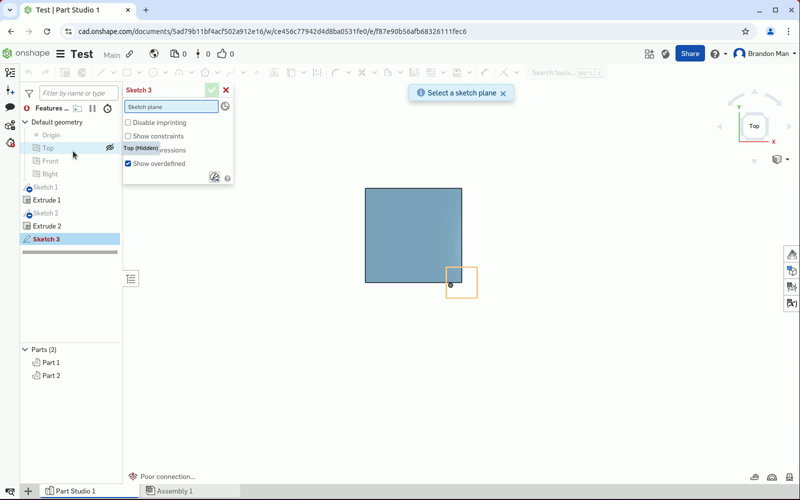
click(73, 150)
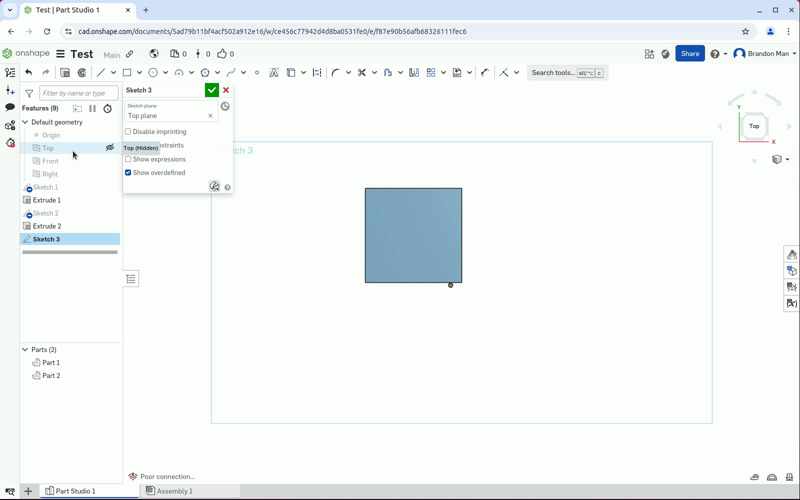
mouse_move(73, 352)
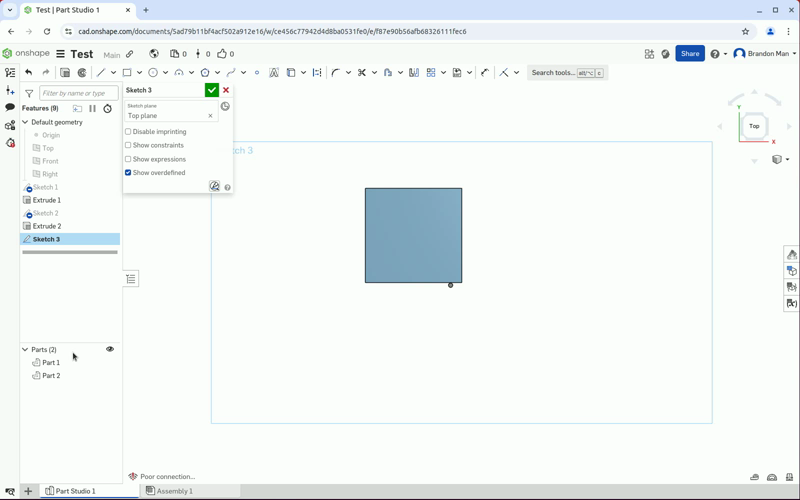
key(y)
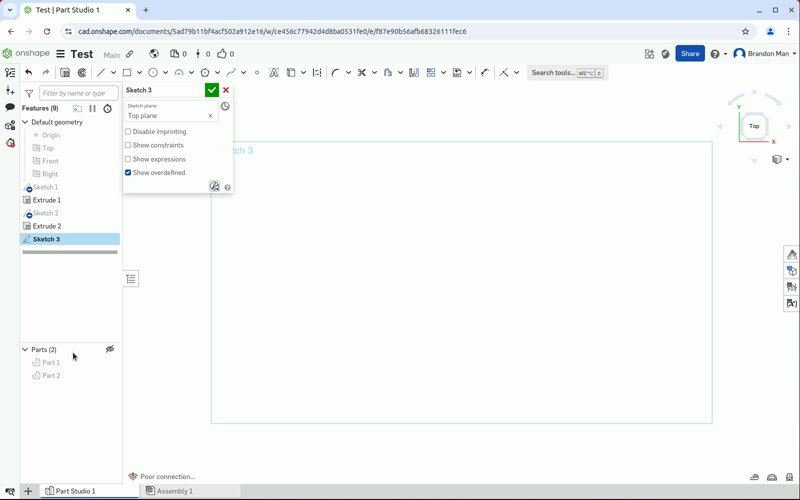
key(c)
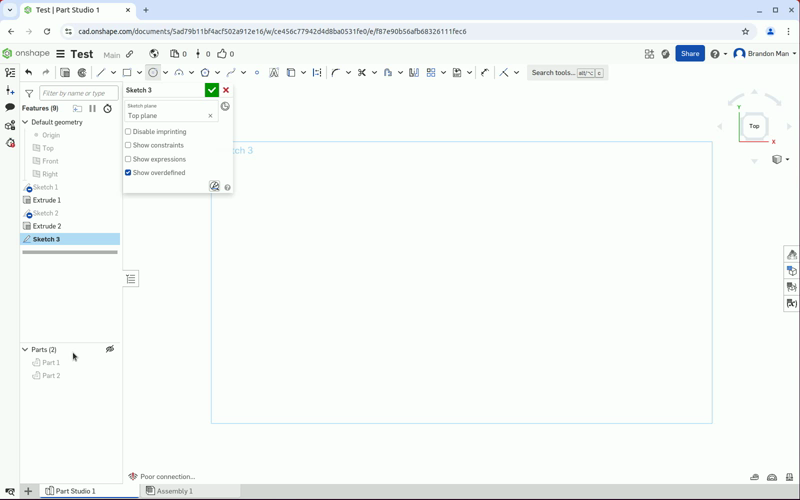
key_down(shift)
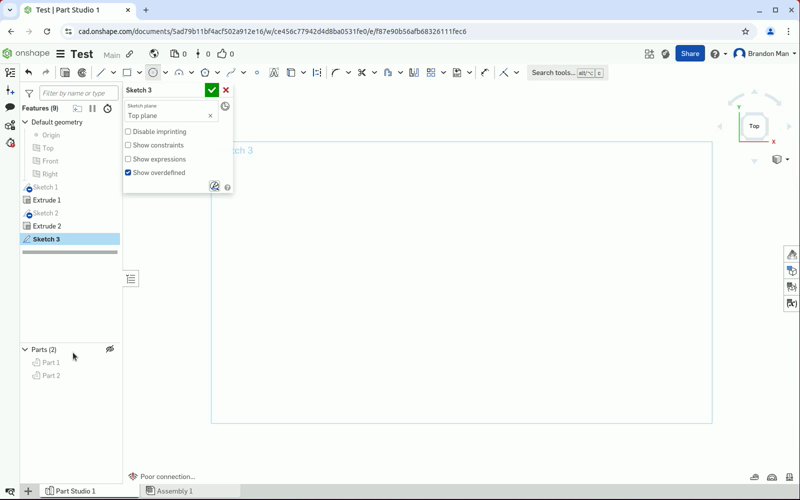
mouse_move(436, 285)
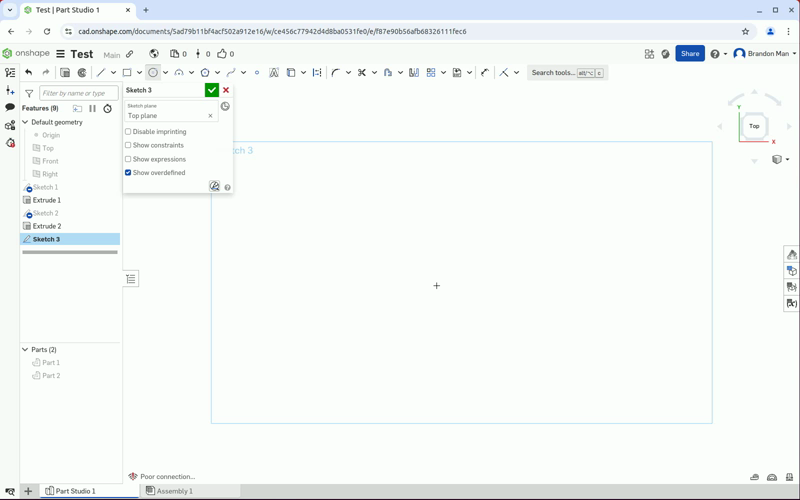
click(436, 285)
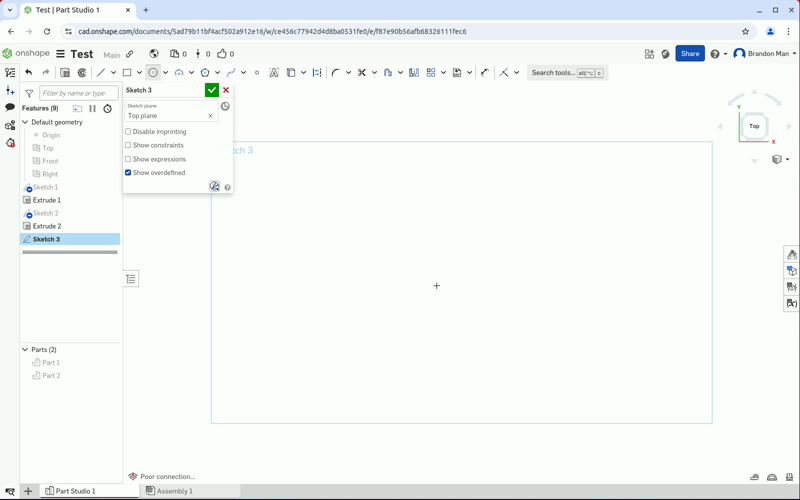
key_up(shift)
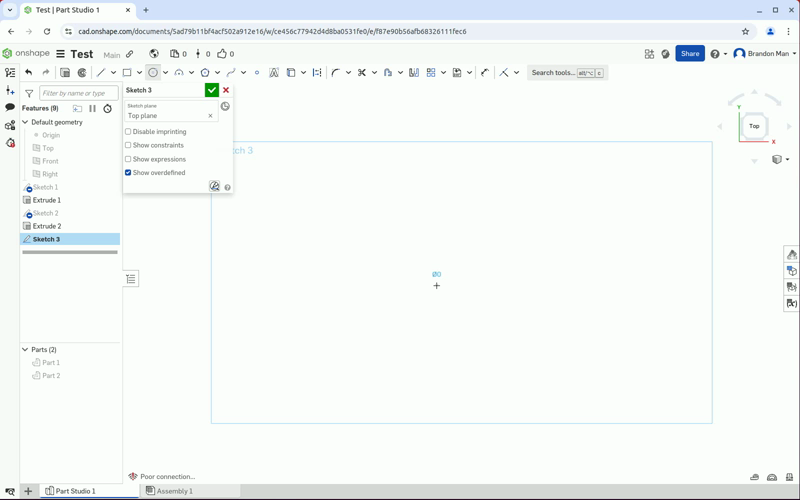
mouse_move(438, 285)
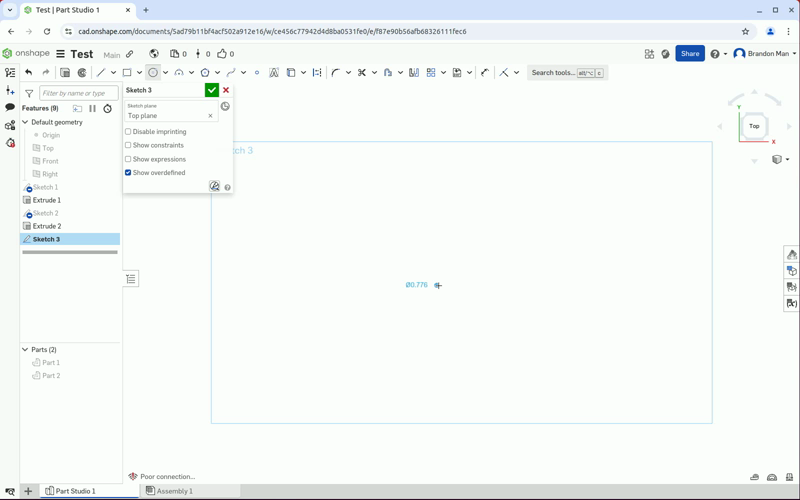
scroll(6)
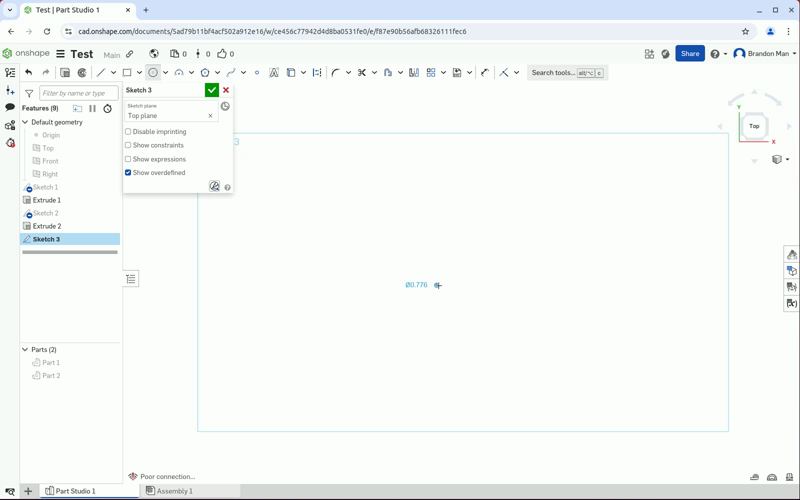
scroll(6)
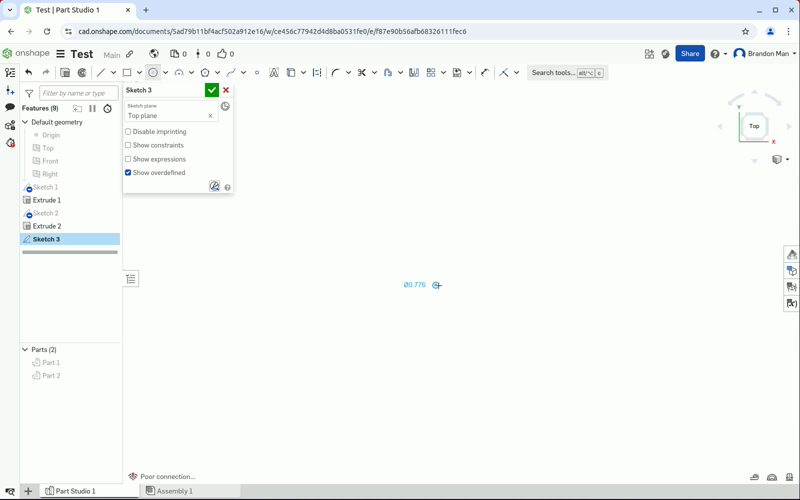
scroll(6)
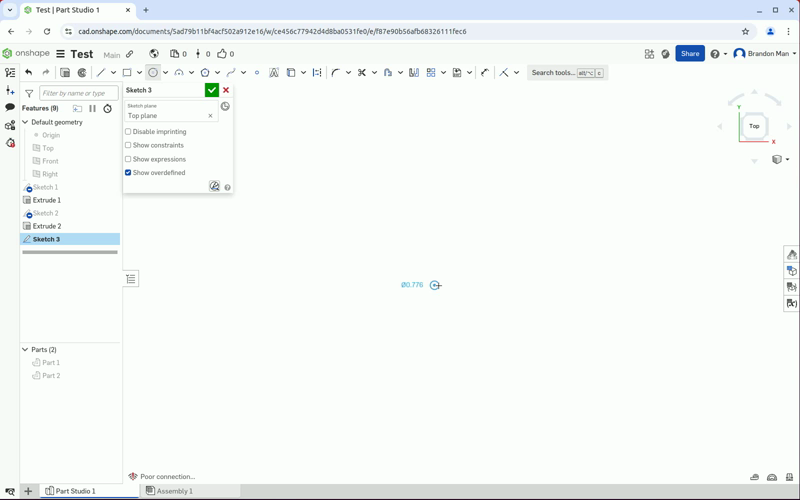
scroll(6)
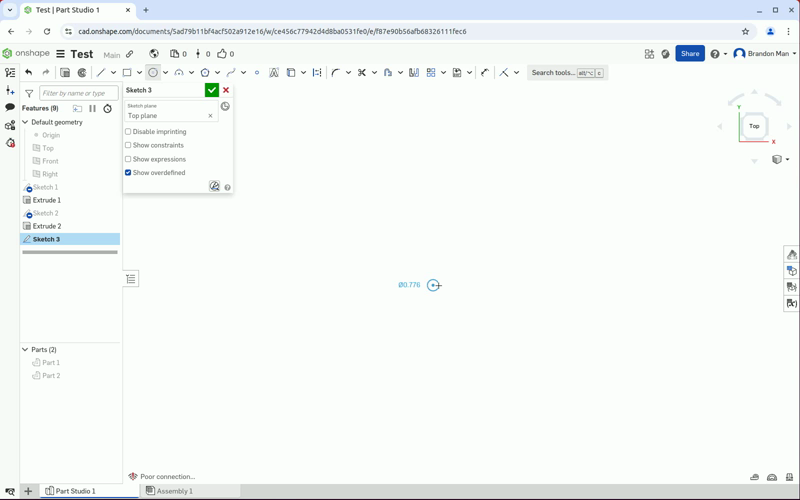
scroll(6)
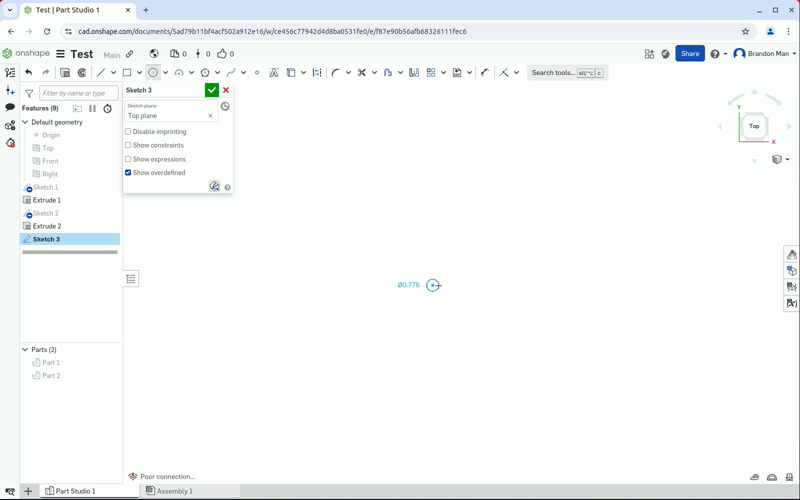
scroll(6)
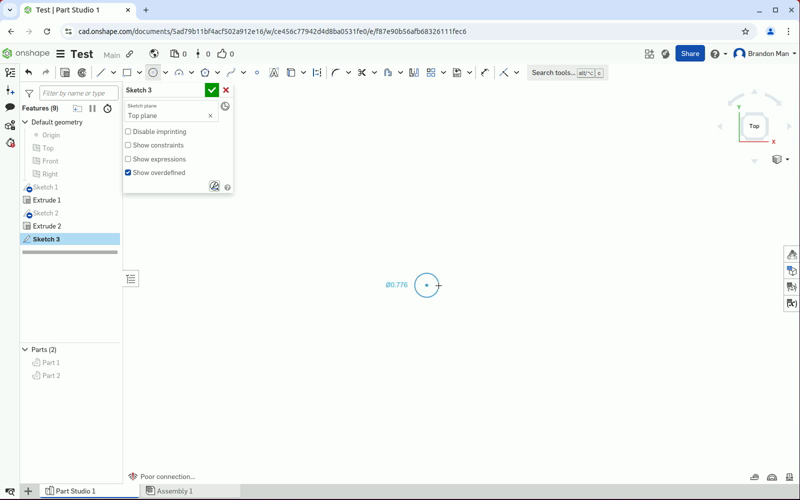
scroll(6)
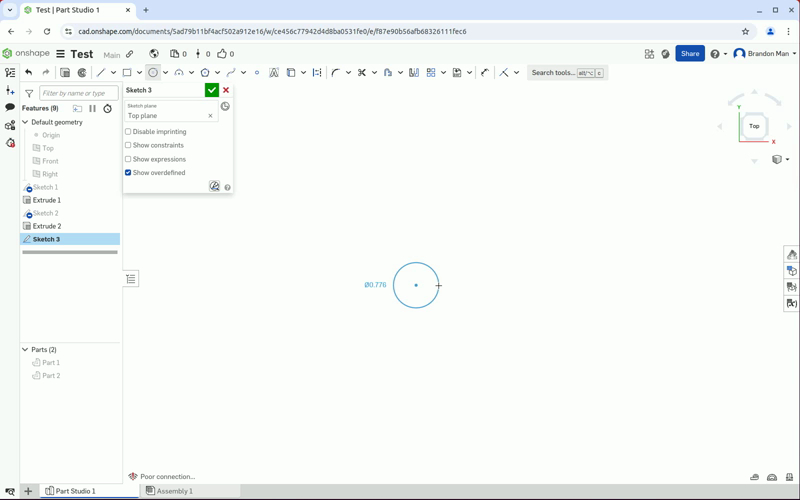
click(438, 285)
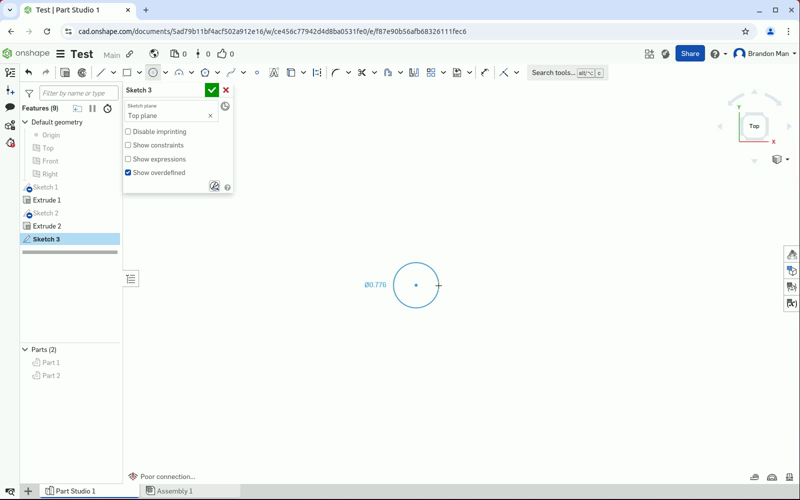
scroll(-6)
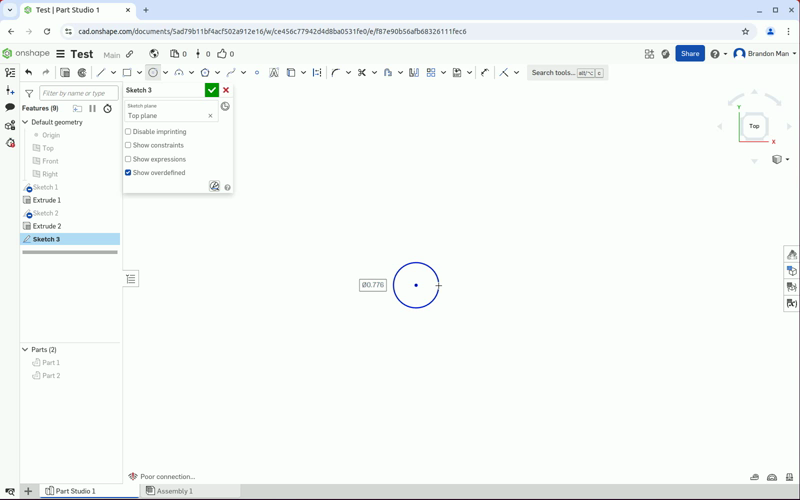
scroll(-6)
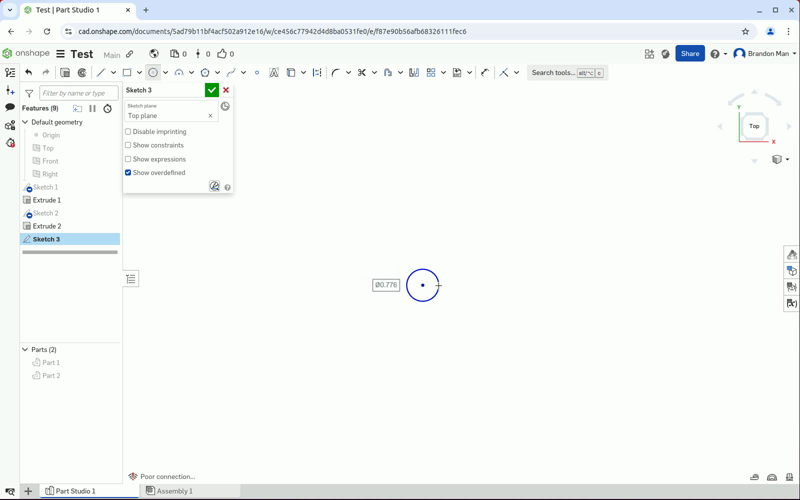
scroll(-6)
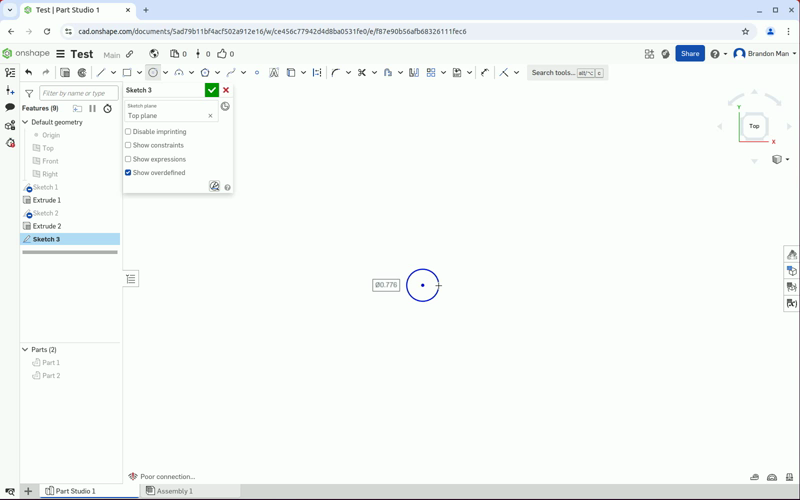
scroll(-6)
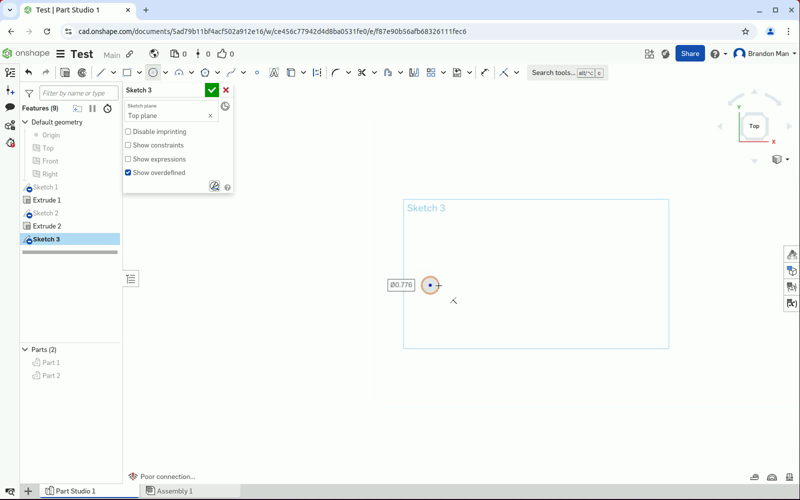
scroll(-6)
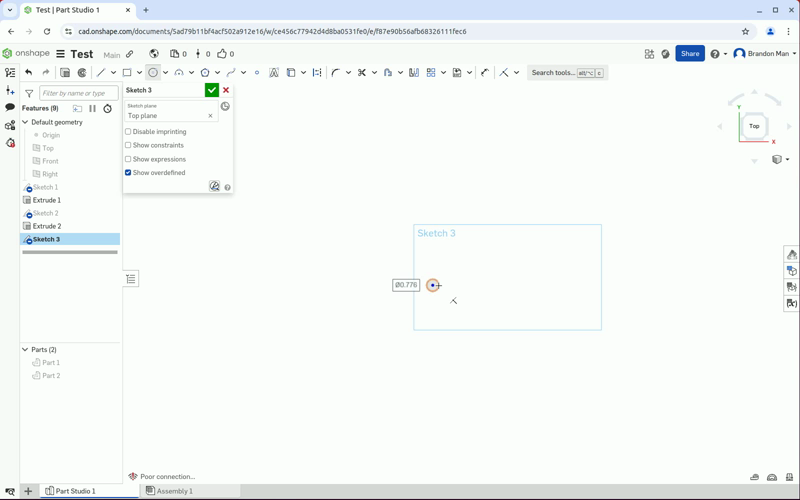
scroll(-6)
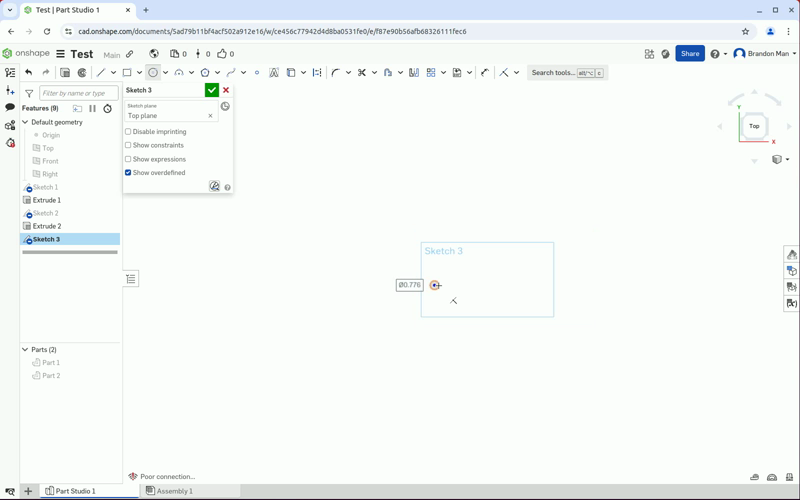
scroll(-6)
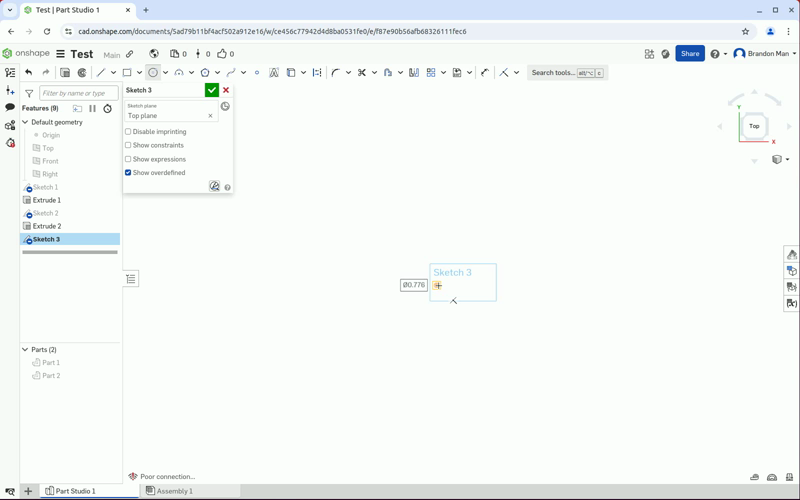
key(esc)
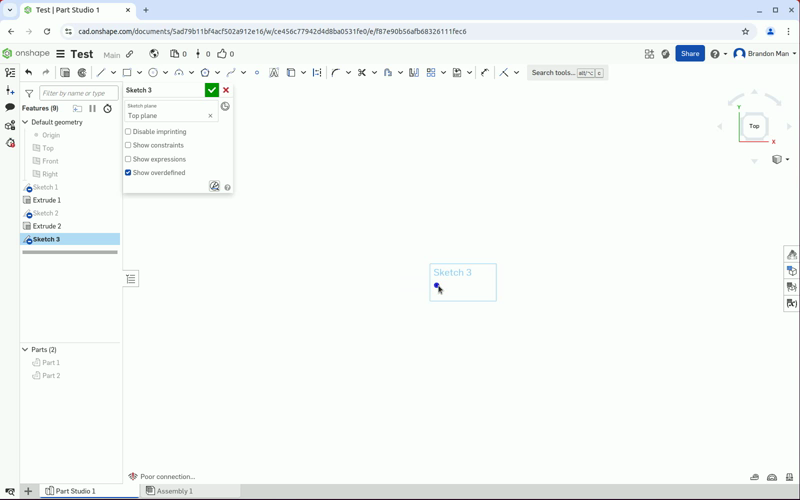
mouse_move(436, 286)
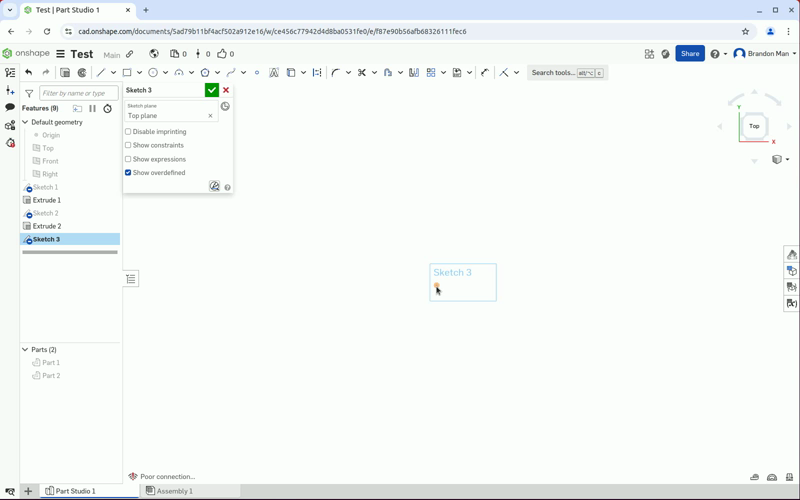
scroll(6)
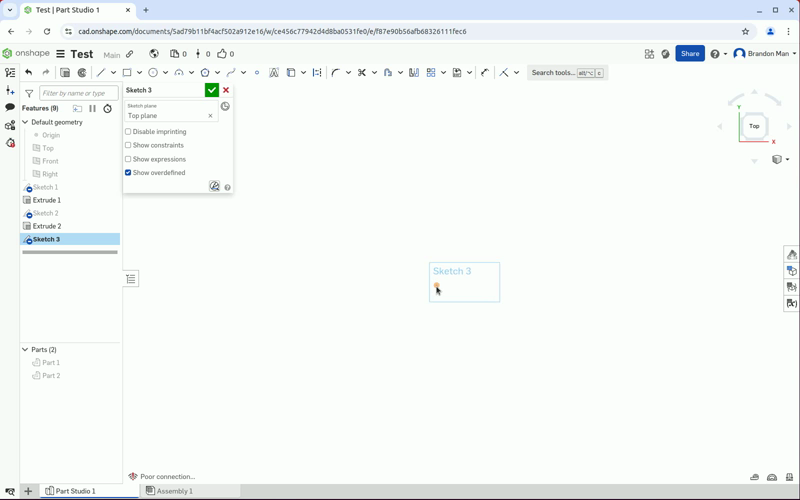
scroll(6)
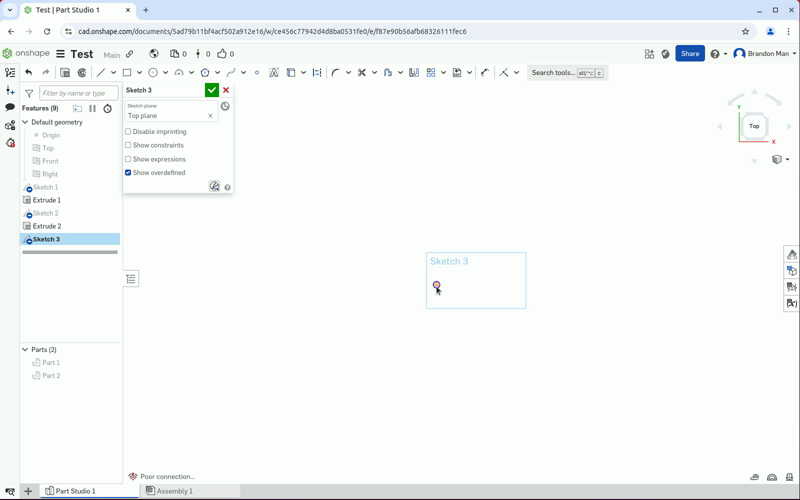
scroll(6)
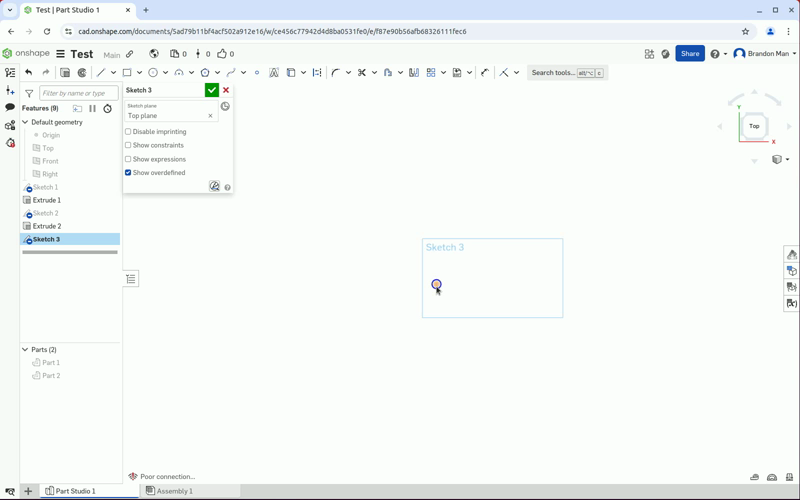
scroll(6)
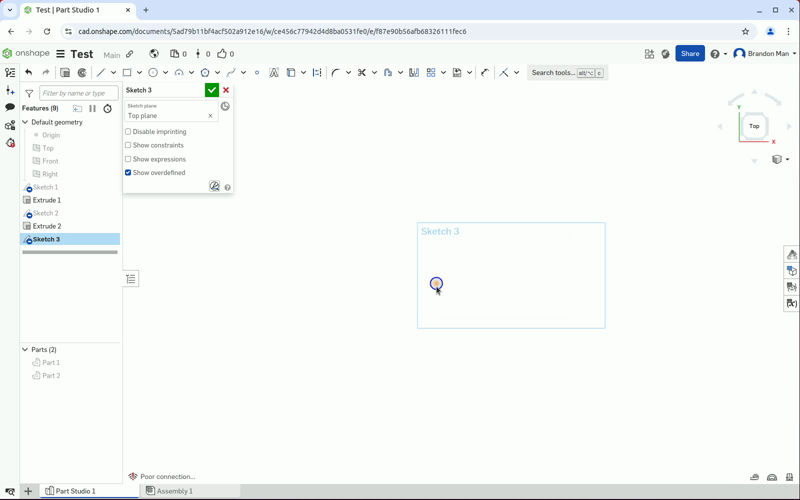
scroll(6)
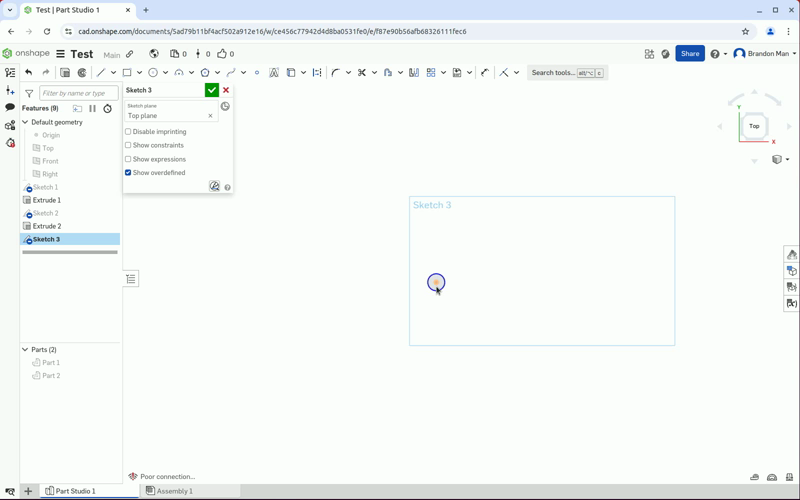
scroll(6)
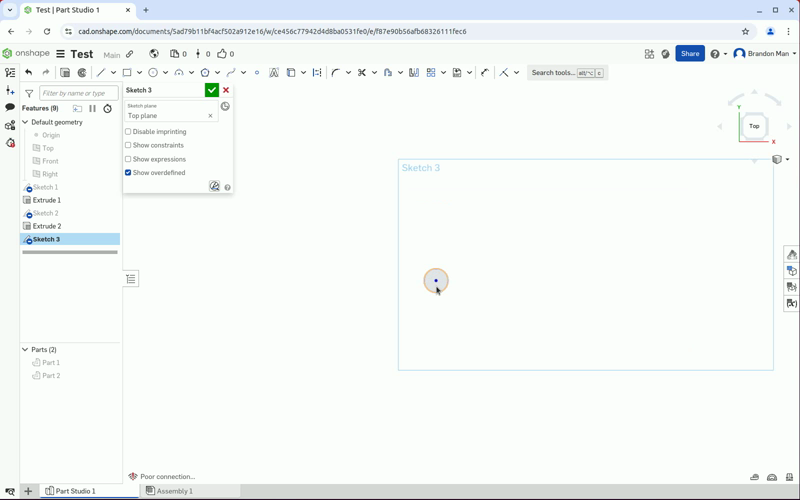
scroll(6)
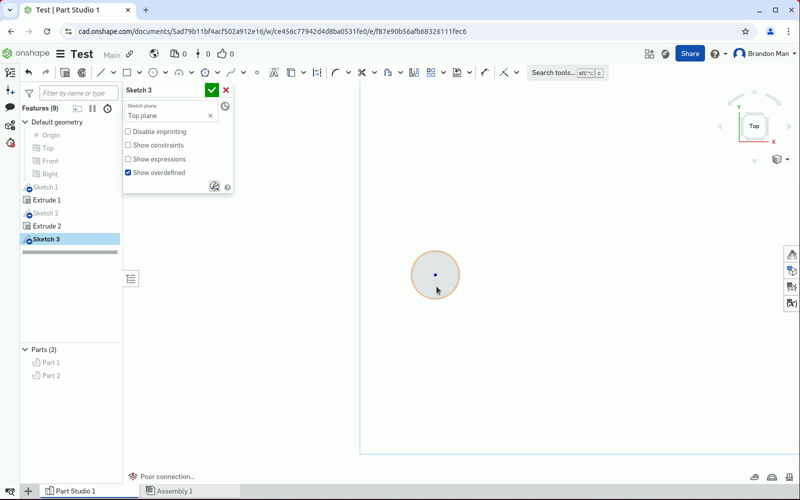
click(436, 286)
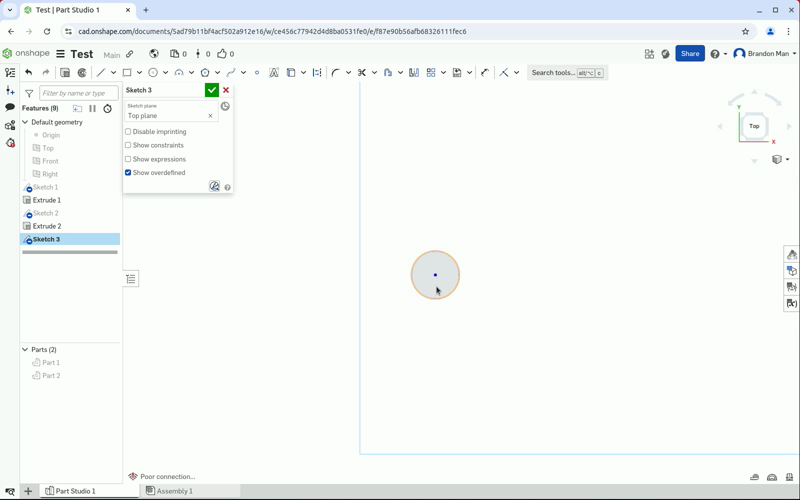
scroll(-6)
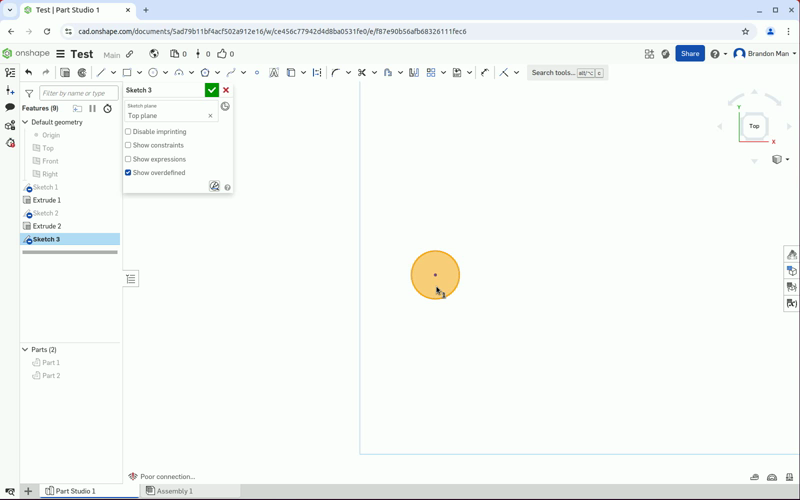
scroll(-6)
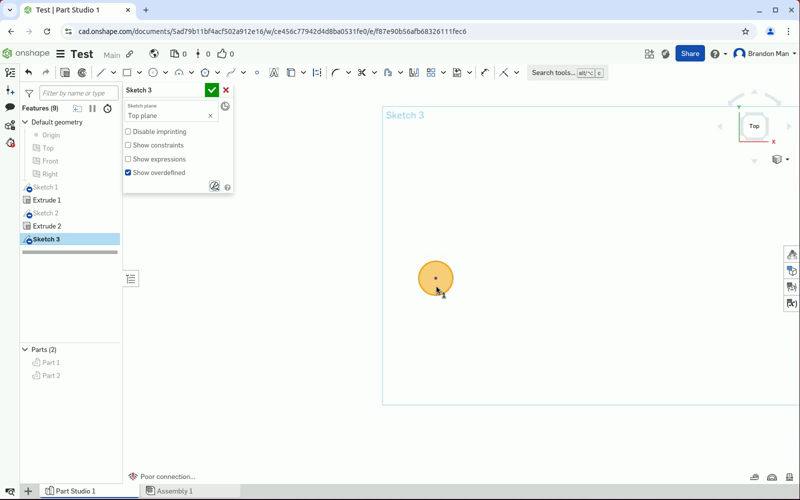
scroll(-6)
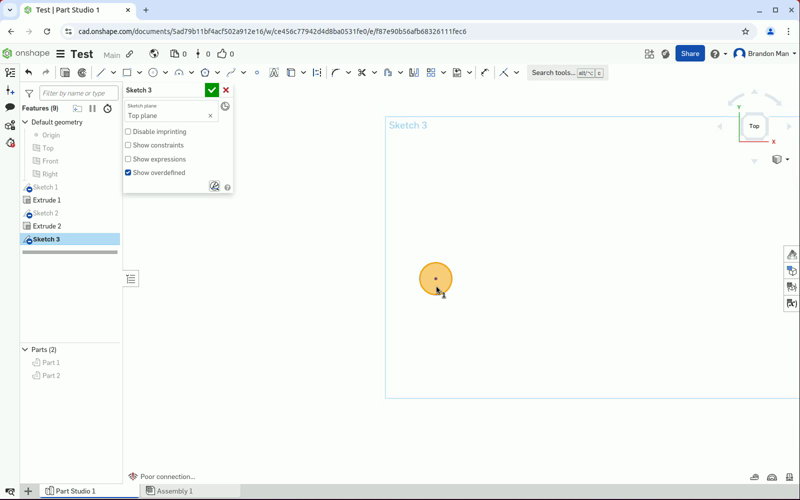
scroll(-6)
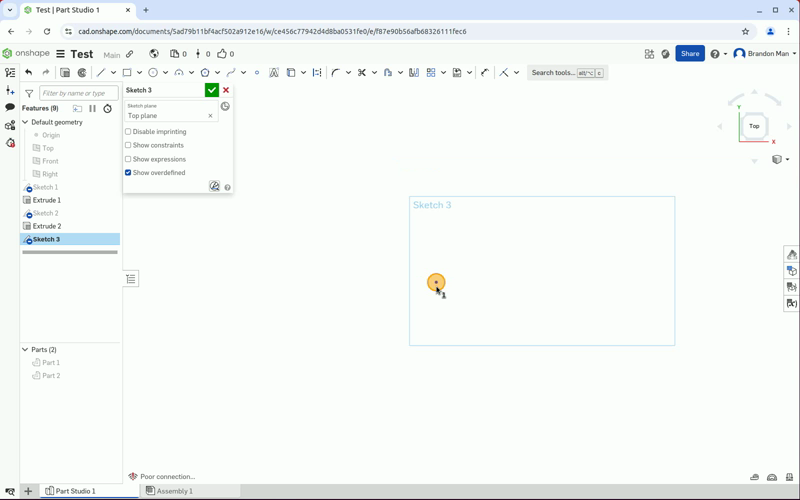
scroll(-6)
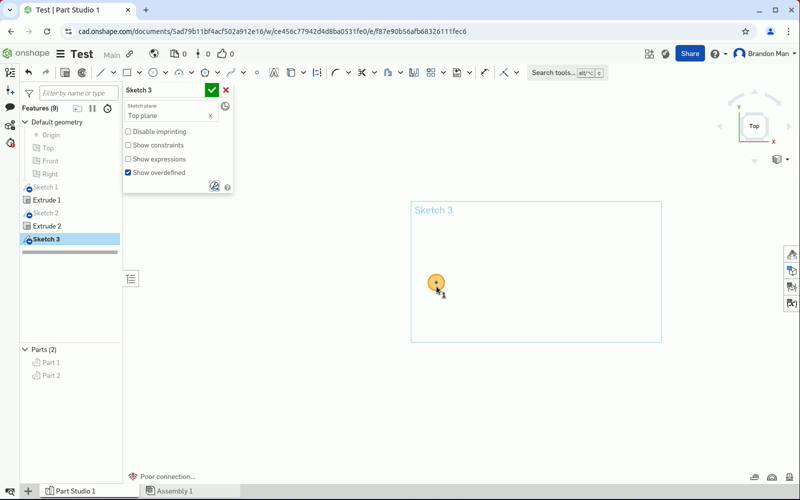
scroll(-6)
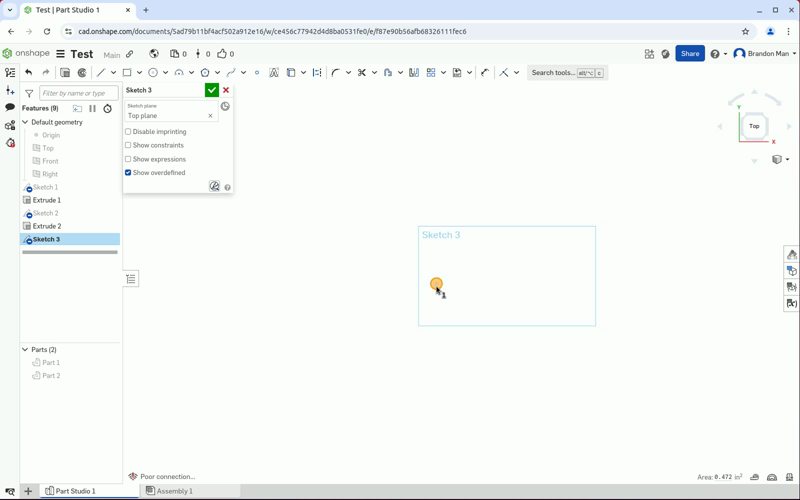
scroll(-6)
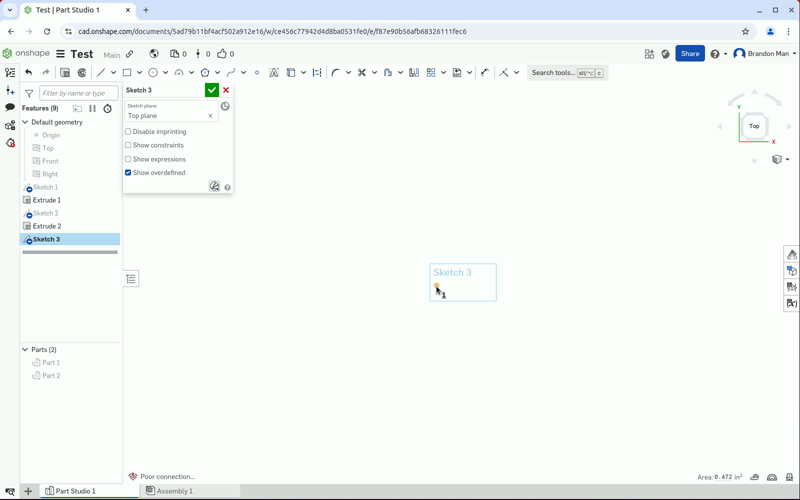
mouse_move(73, 352)
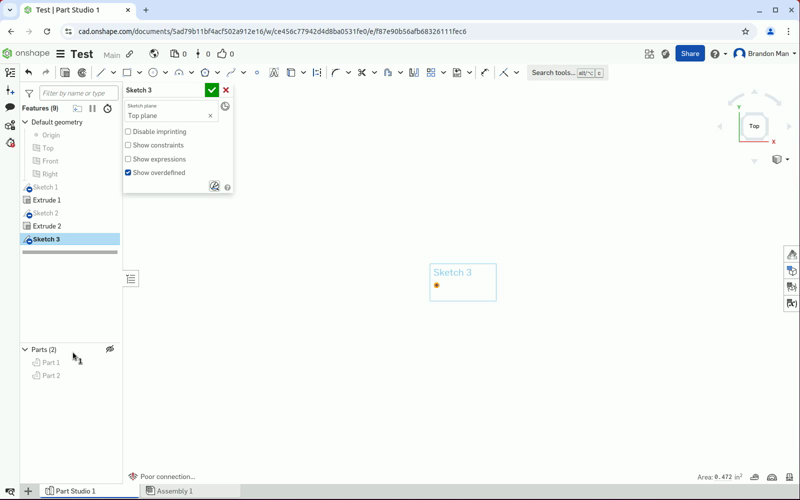
key(shift+y)
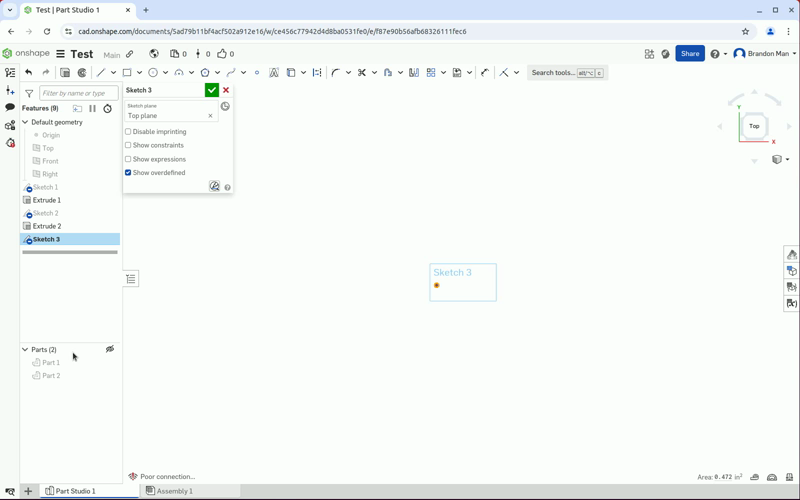
key(shift+e)
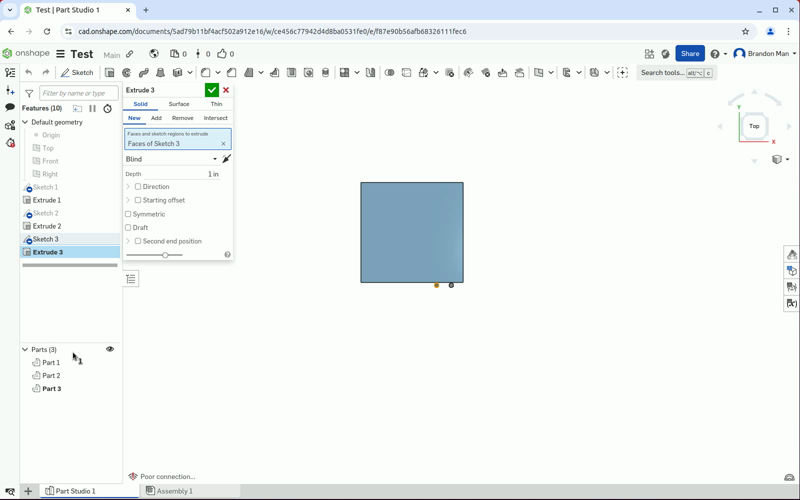
mouse_move(143, 106)
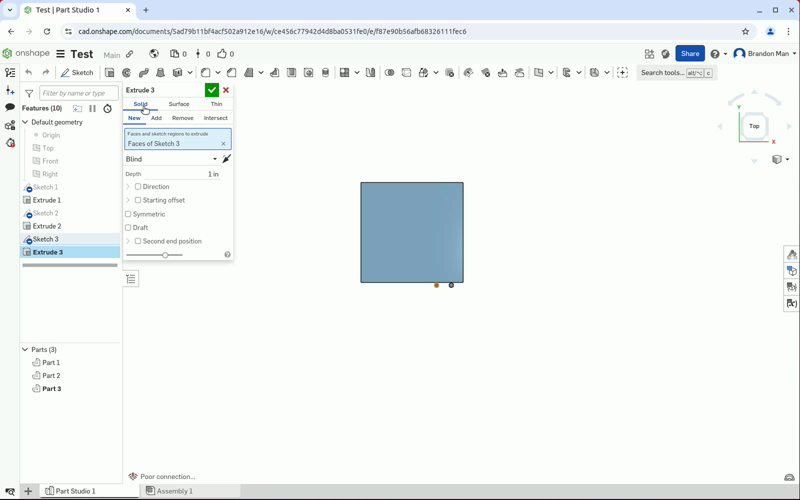
click(143, 106)
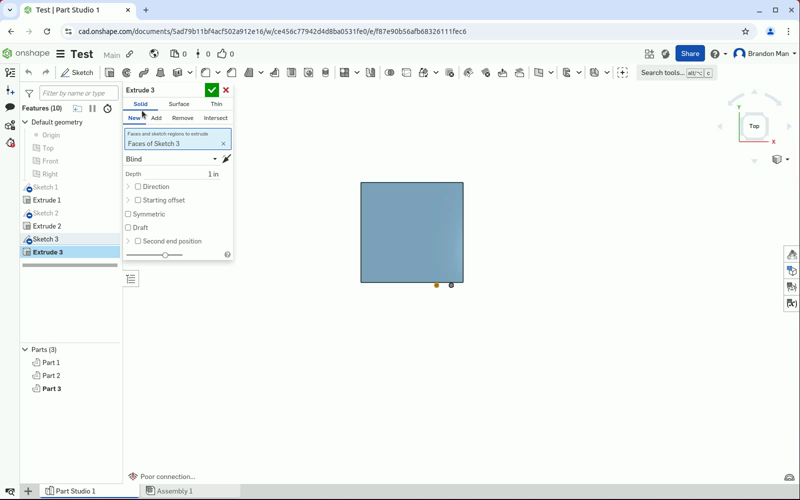
mouse_move(137, 120)
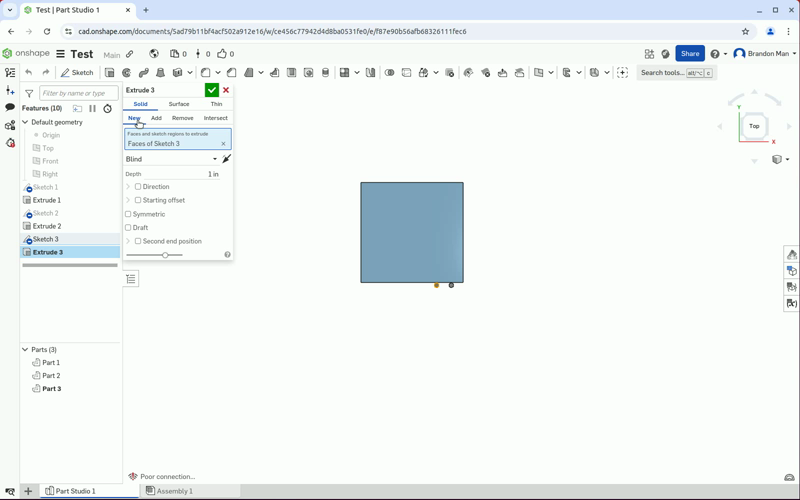
click(137, 120)
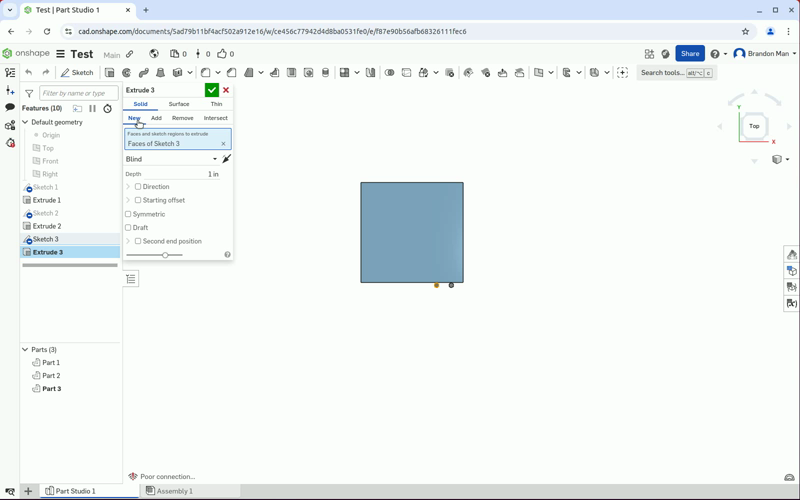
key(tab, 4)
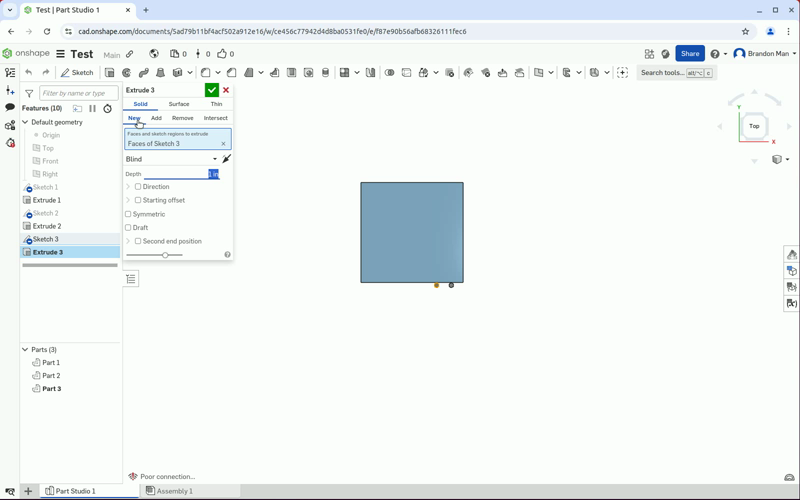
text(14.683)
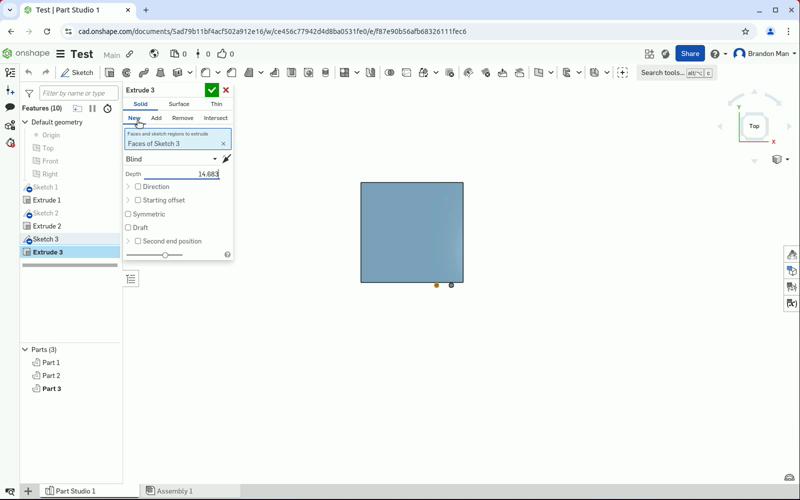
key(enter)
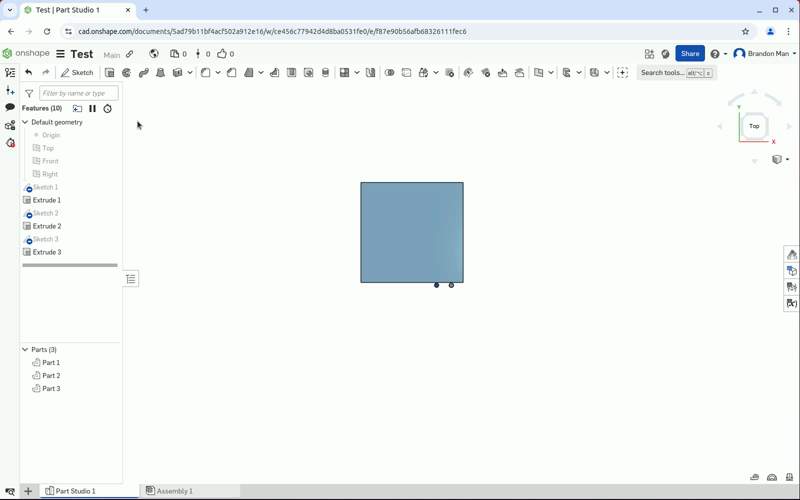
key(shift+h)
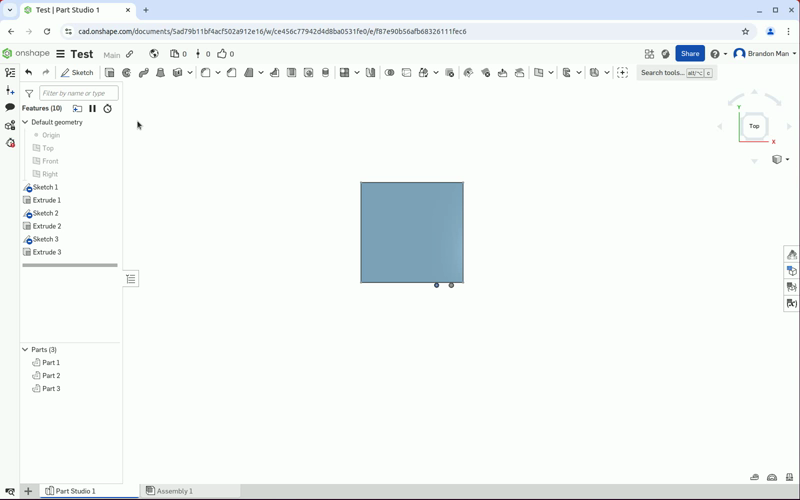
key(shift+h)
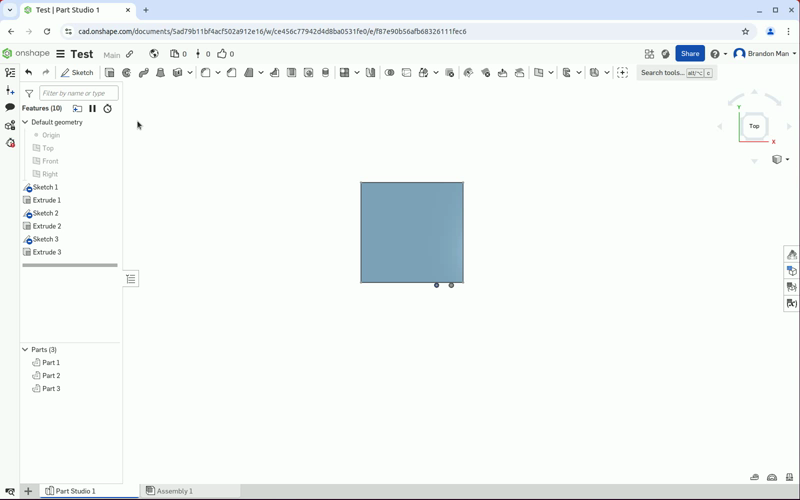
key(shift+7)
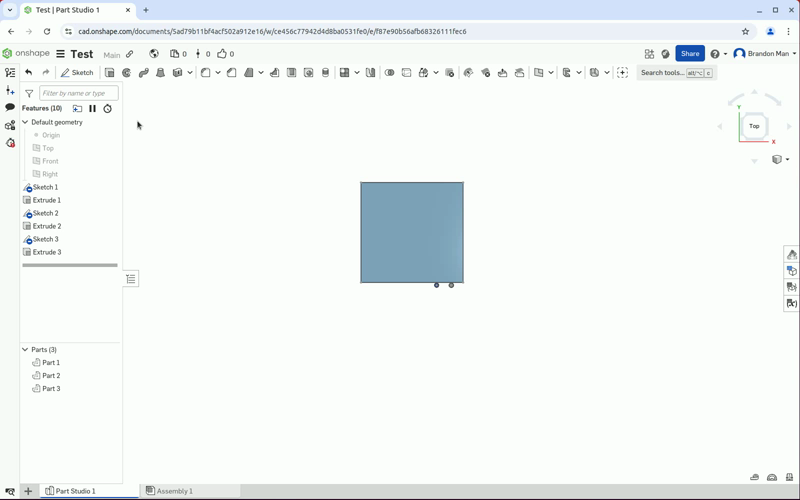
key(up, 3)
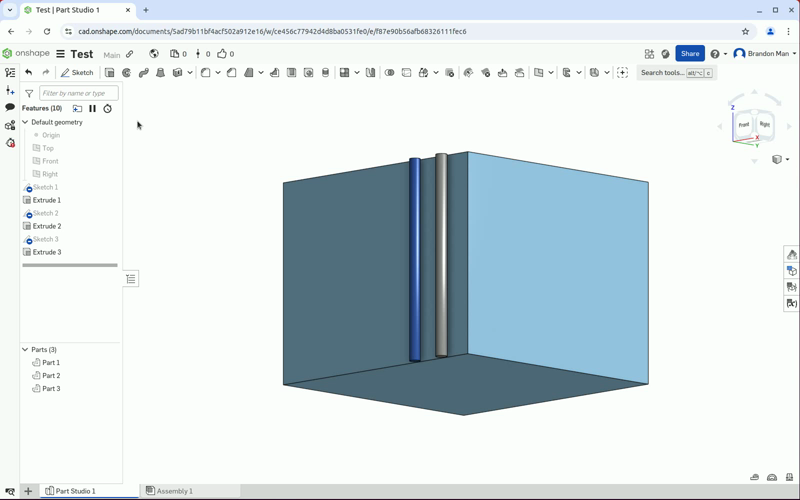
key(left, 3)
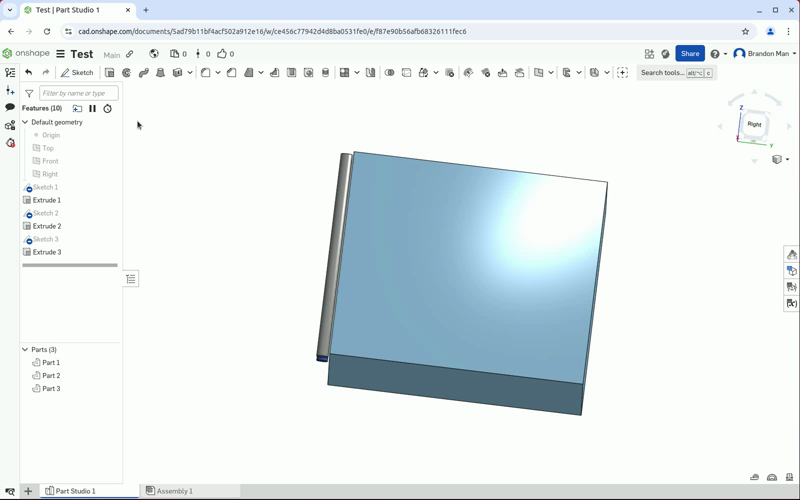
key(right, 3)
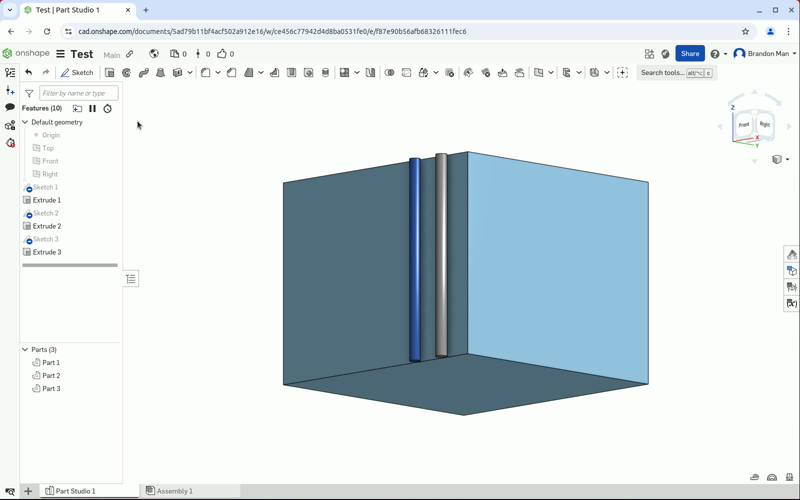
key(down, 3)
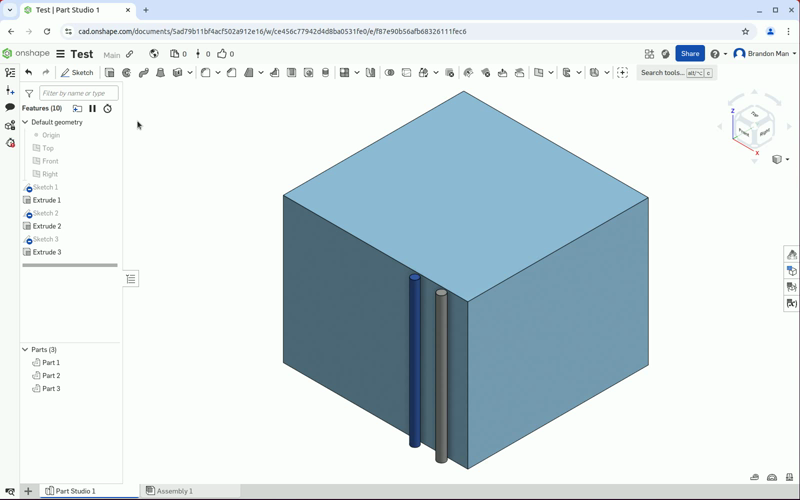
mouse_move(73, 189)
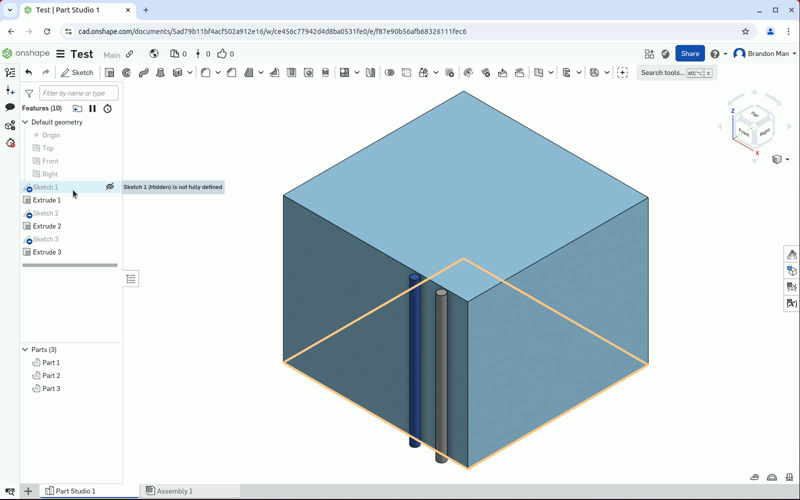
click(73, 189)